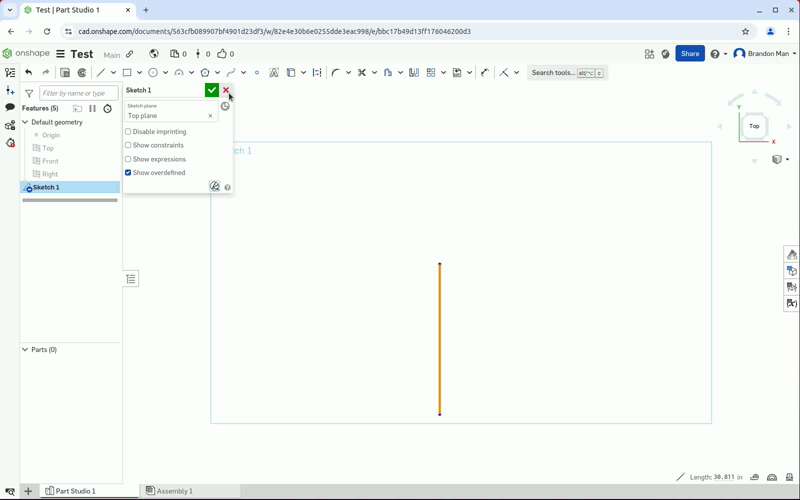
key(shift+h)
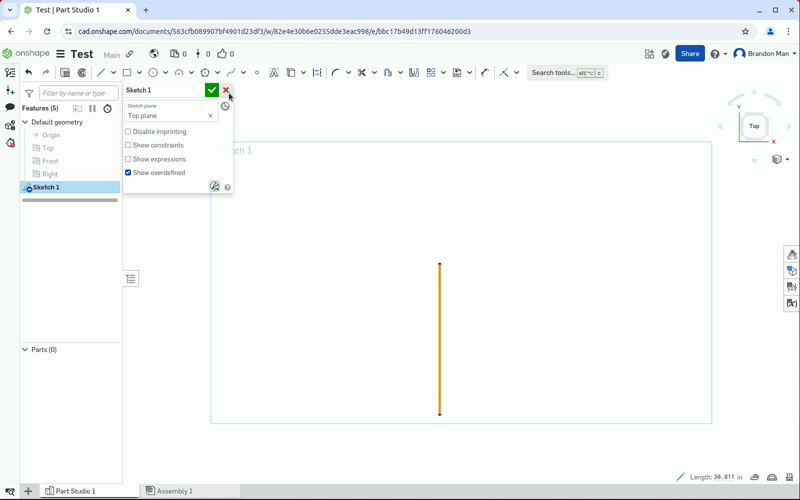
key(shift+s)
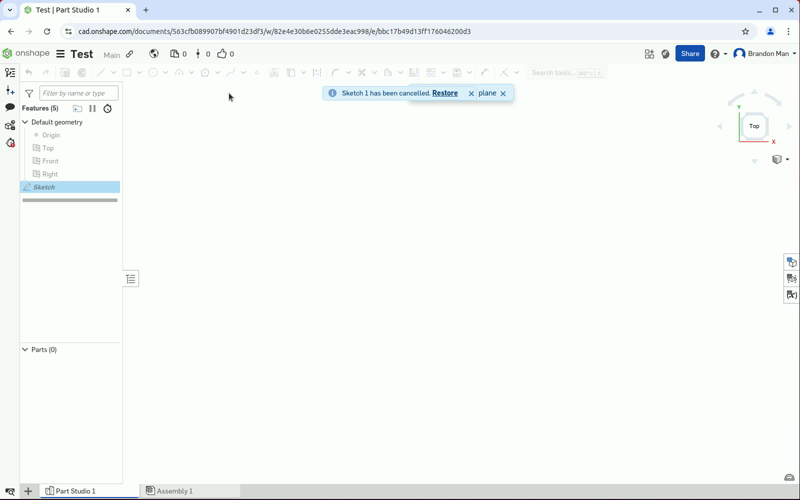
mouse_move(73, 150)
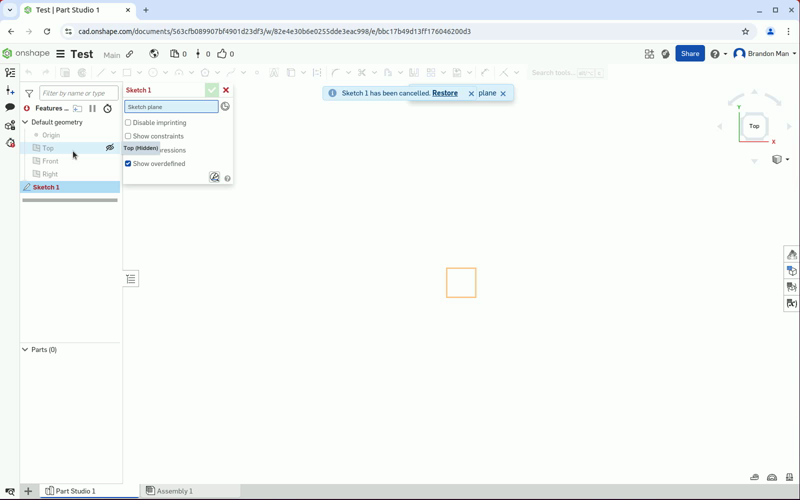
click(73, 150)
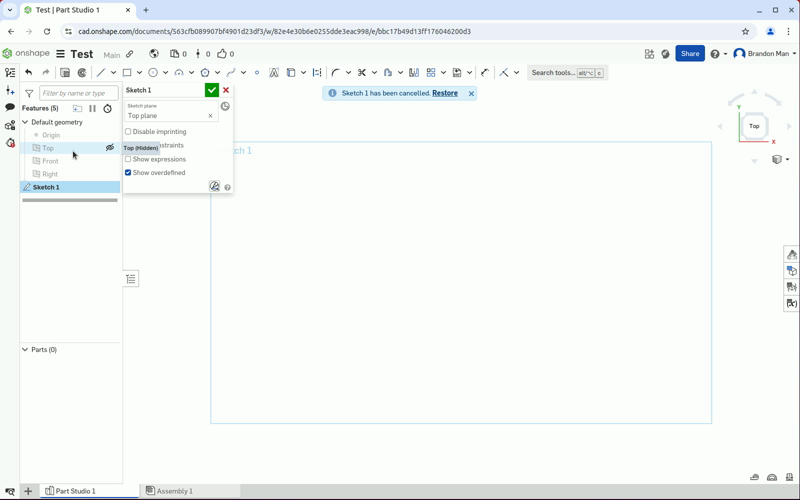
mouse_move(73, 352)
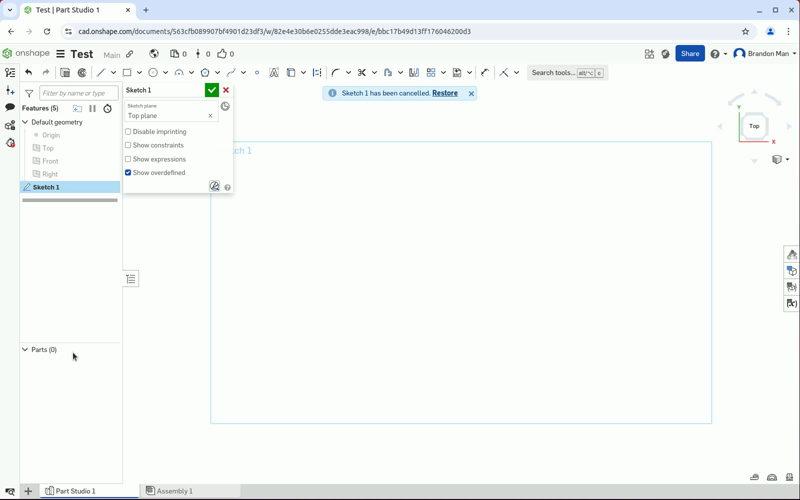
key(y)
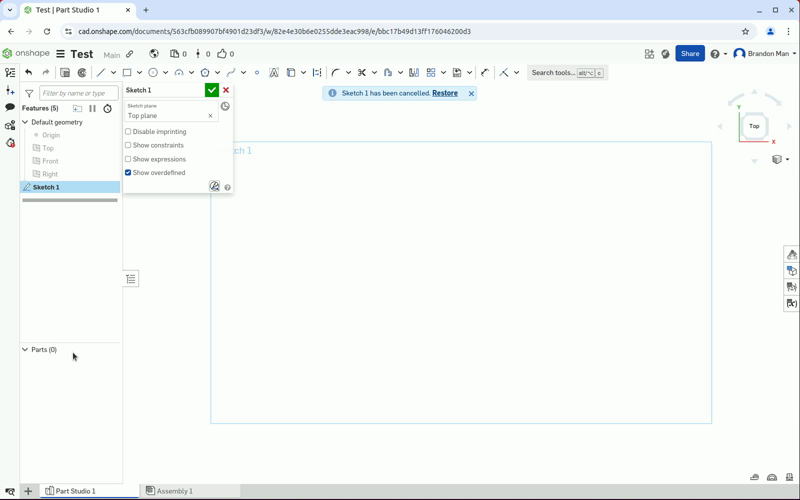
key(a)
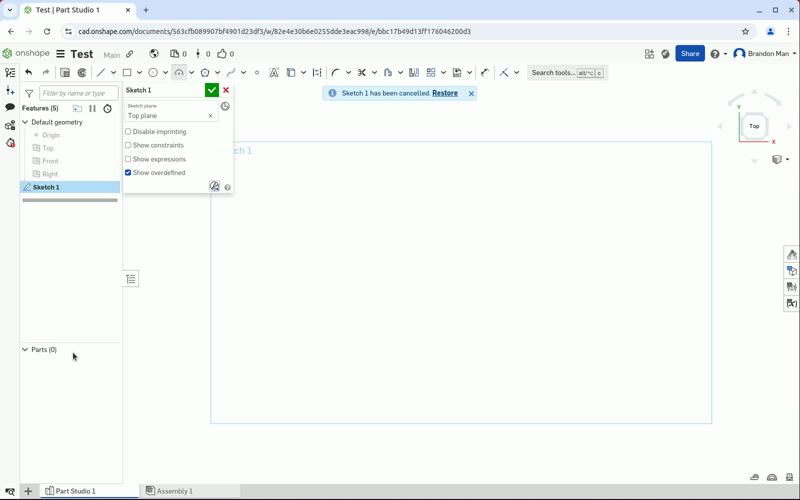
key_down(shift)
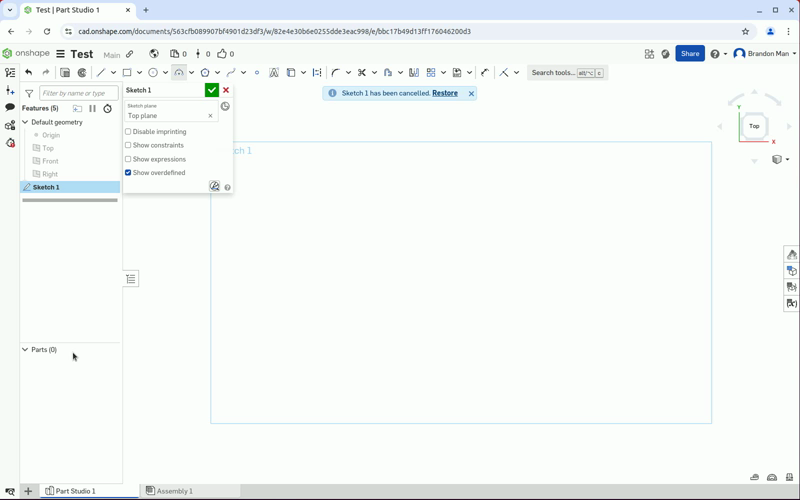
mouse_move(438, 375)
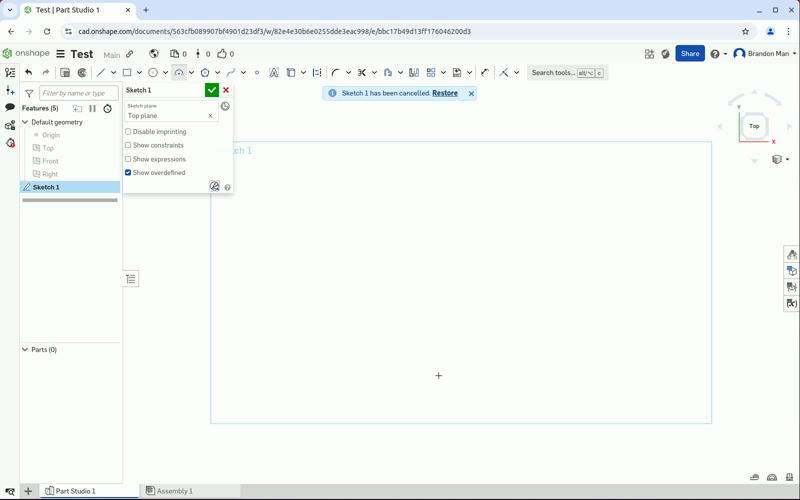
click(438, 375)
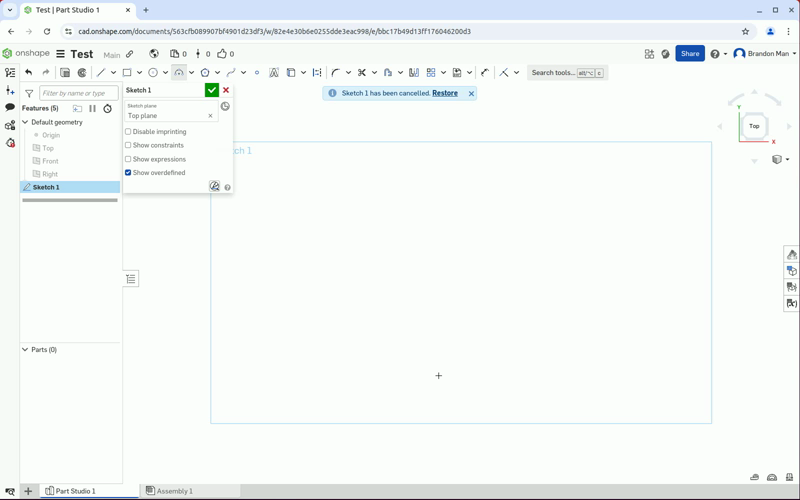
key_up(shift)
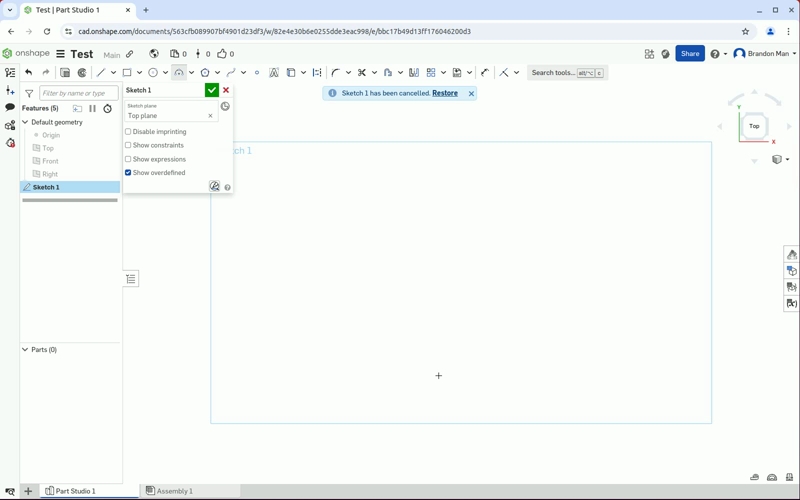
key_down(shift)
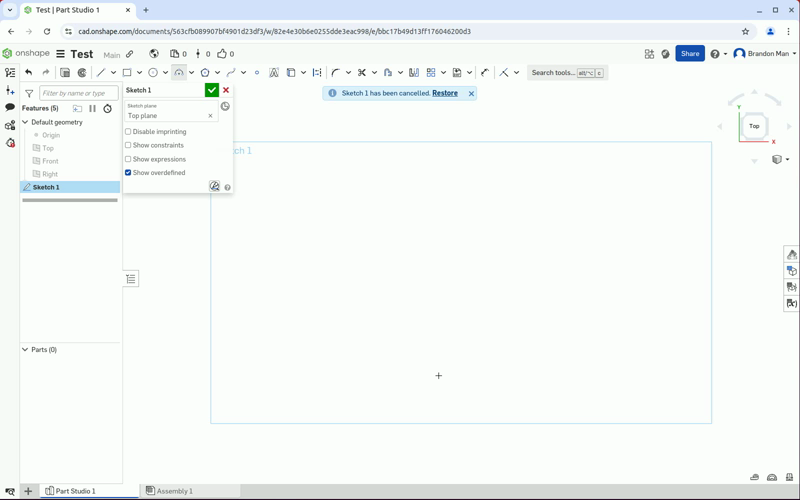
mouse_move(481, 375)
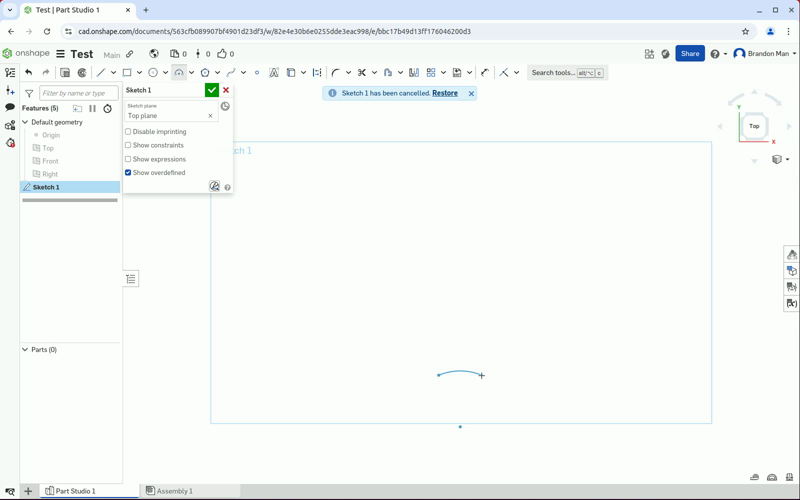
click(481, 375)
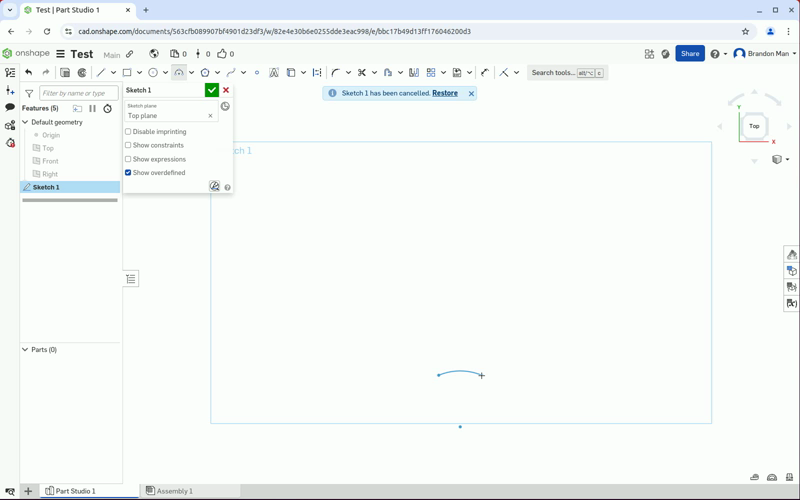
mouse_move(460, 192)
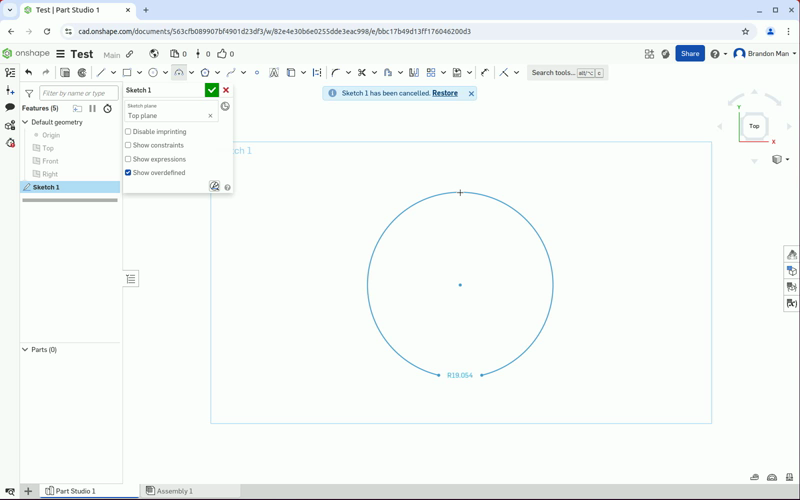
click(460, 192)
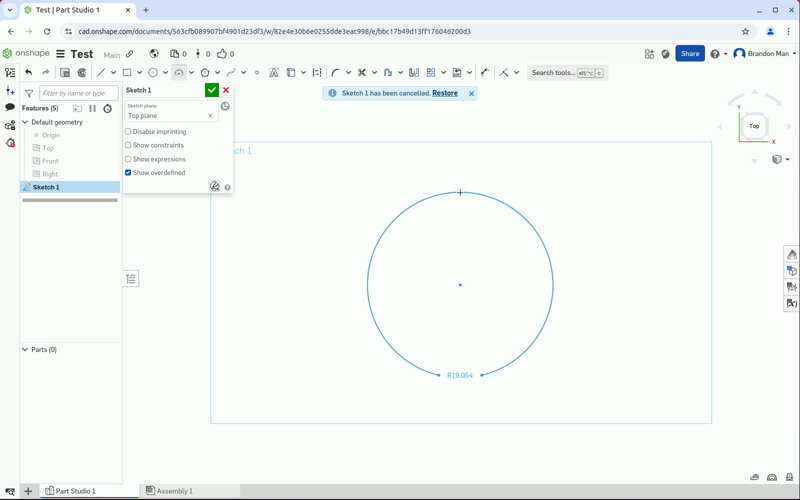
key_up(shift)
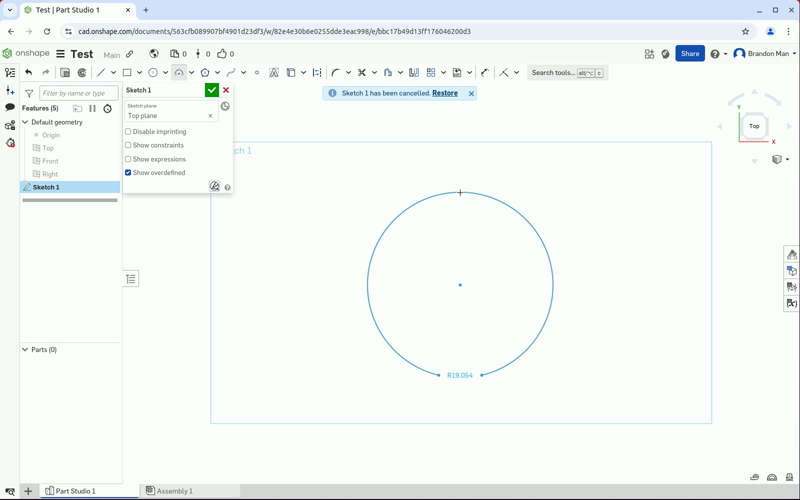
key(esc)
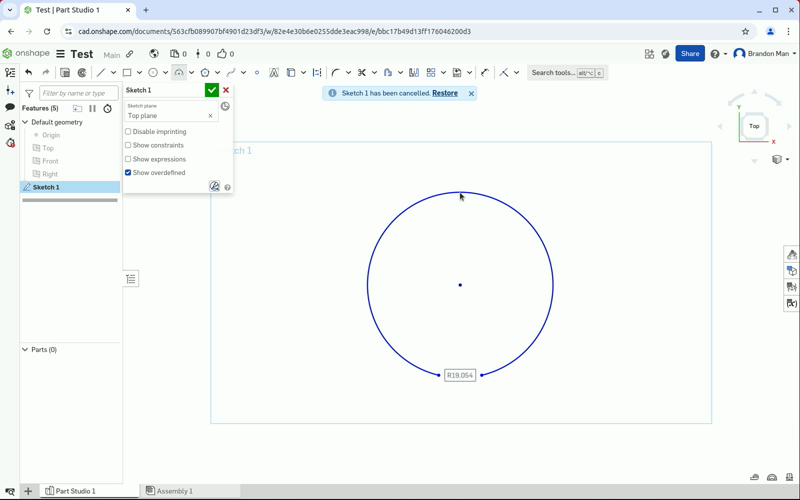
key(l)
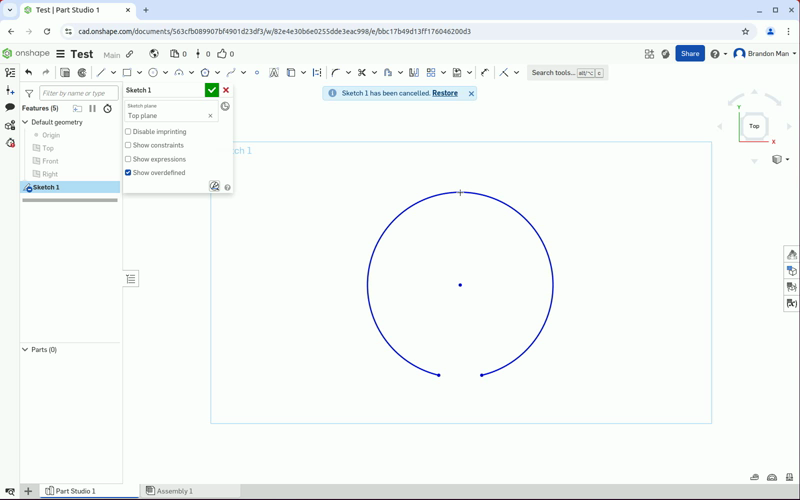
mouse_move(481, 375)
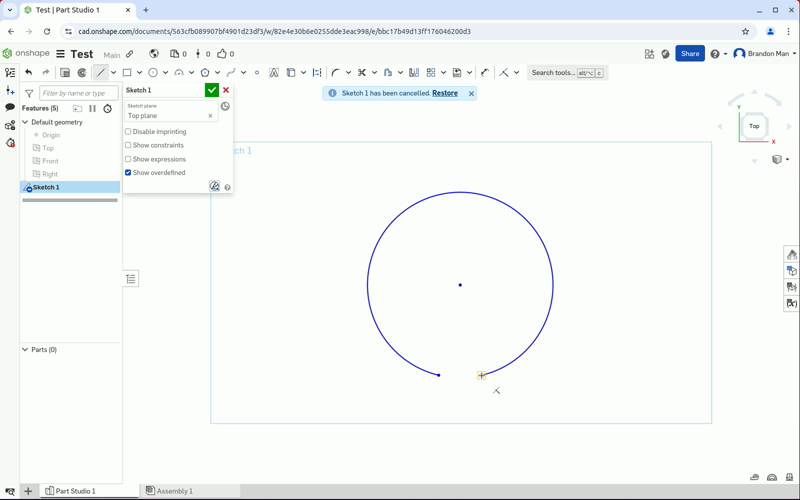
click(481, 375)
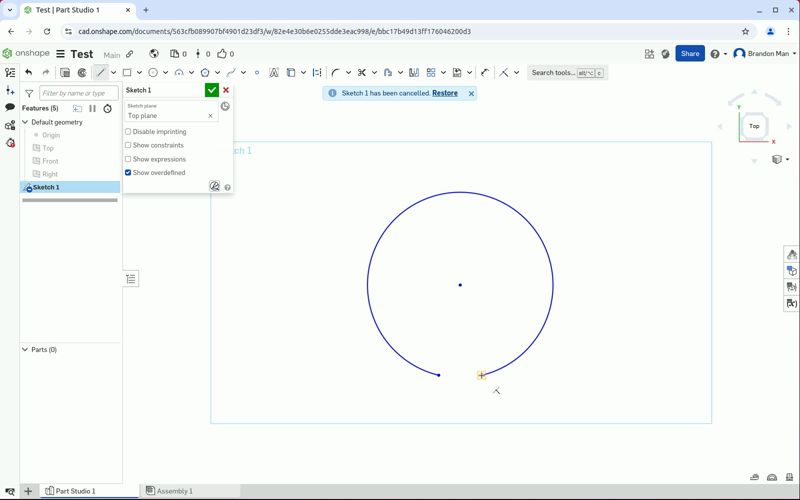
key_down(shift)
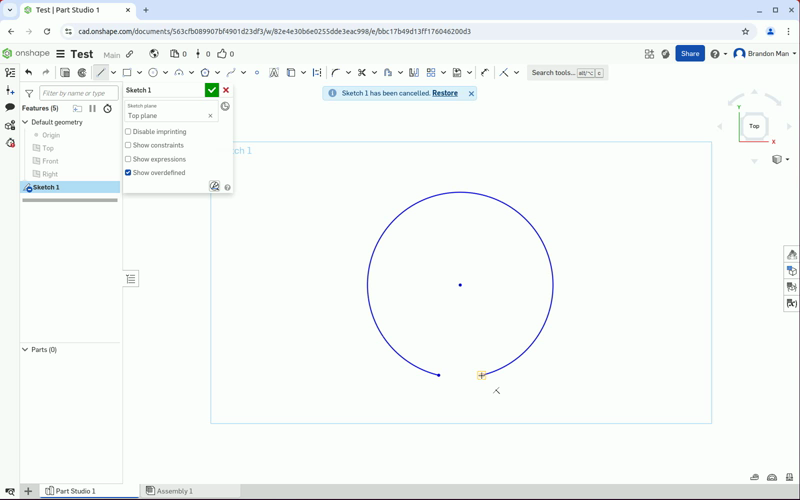
mouse_move(481, 303)
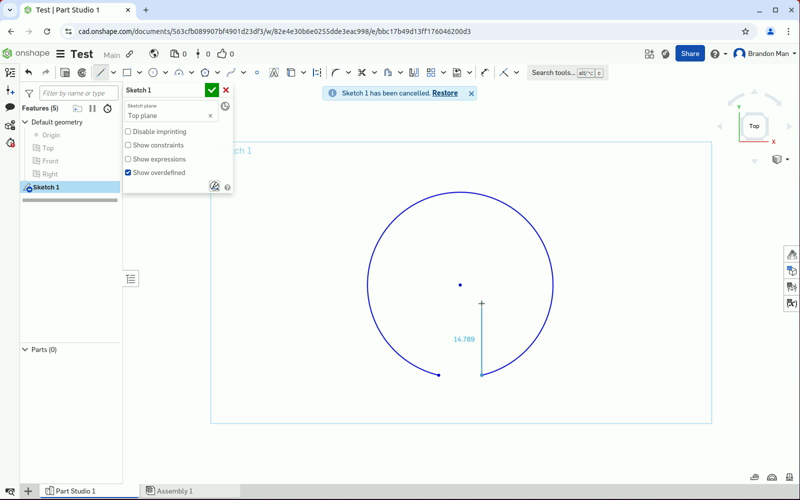
click(481, 303)
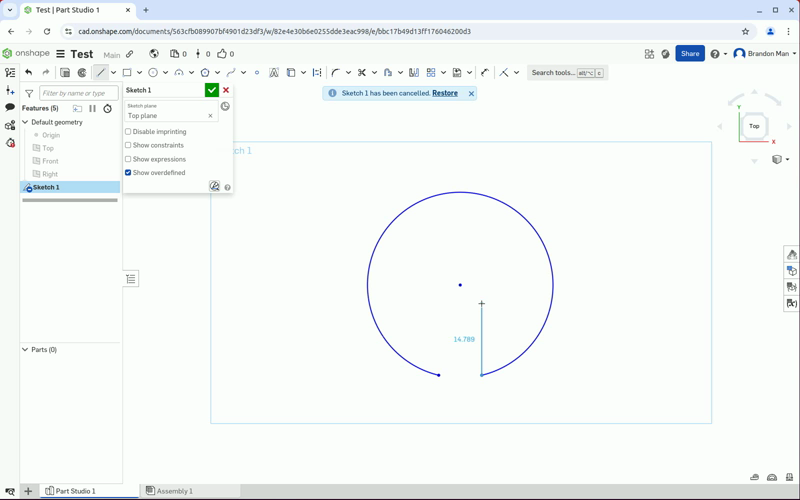
key_up(shift)
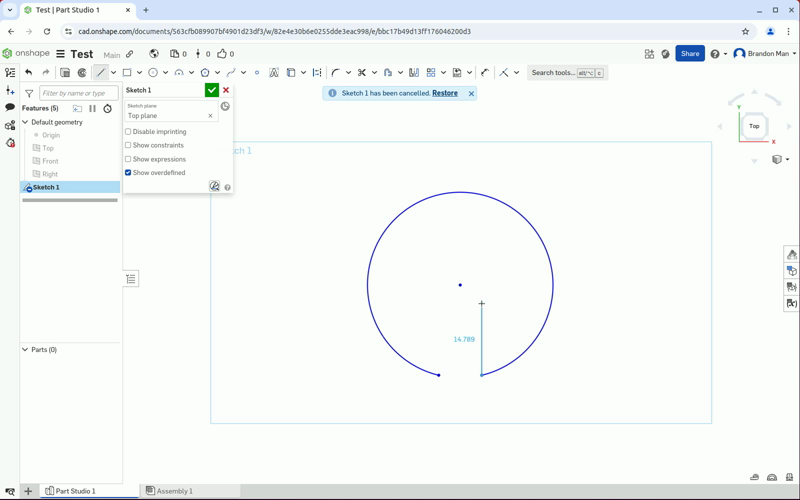
key(esc)
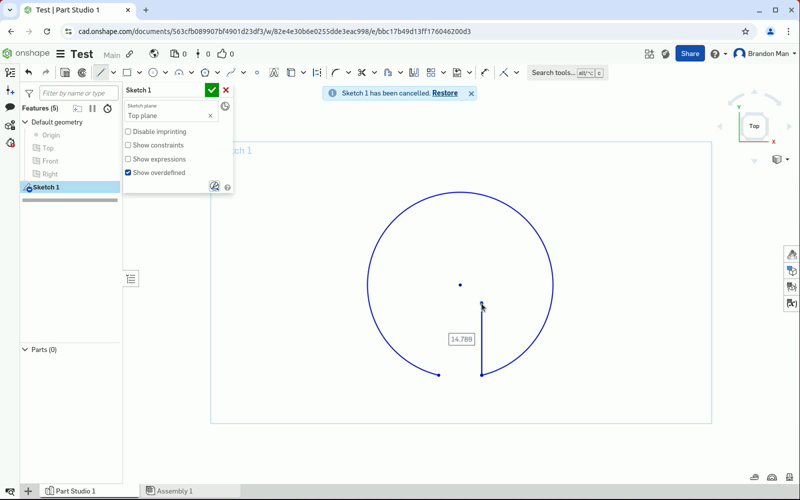
key(a)
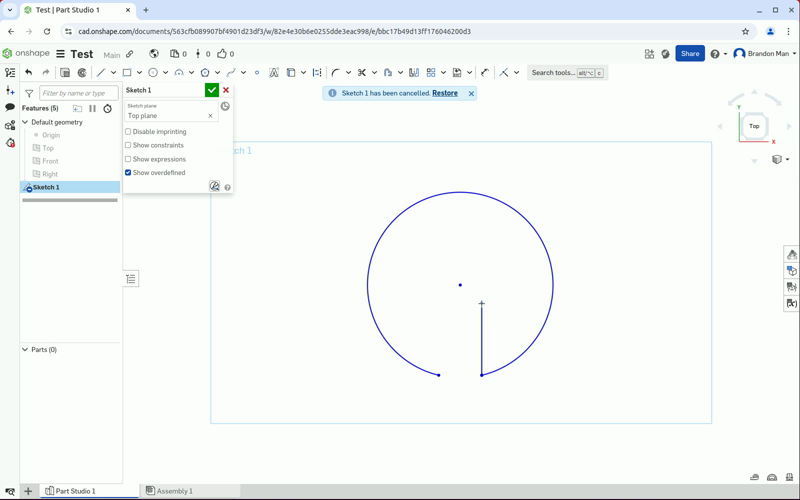
mouse_move(481, 303)
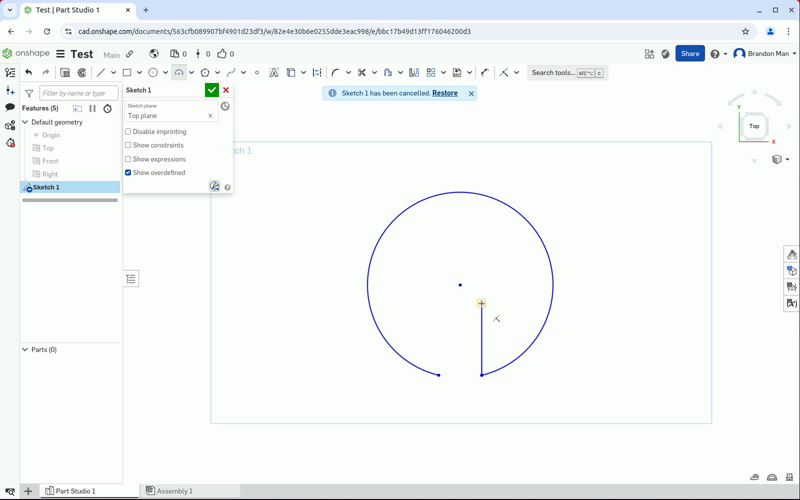
click(481, 303)
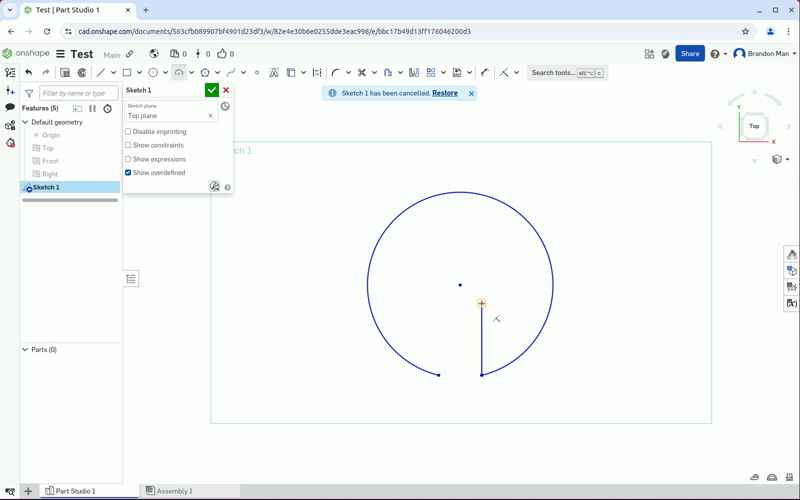
key_down(shift)
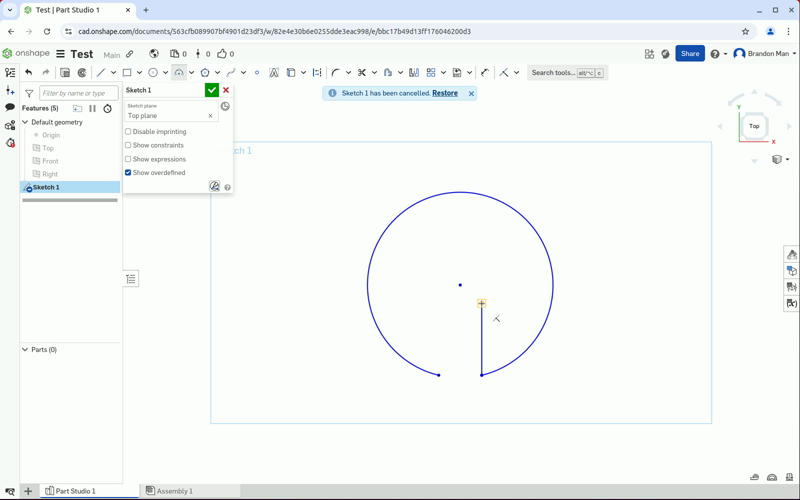
mouse_move(438, 303)
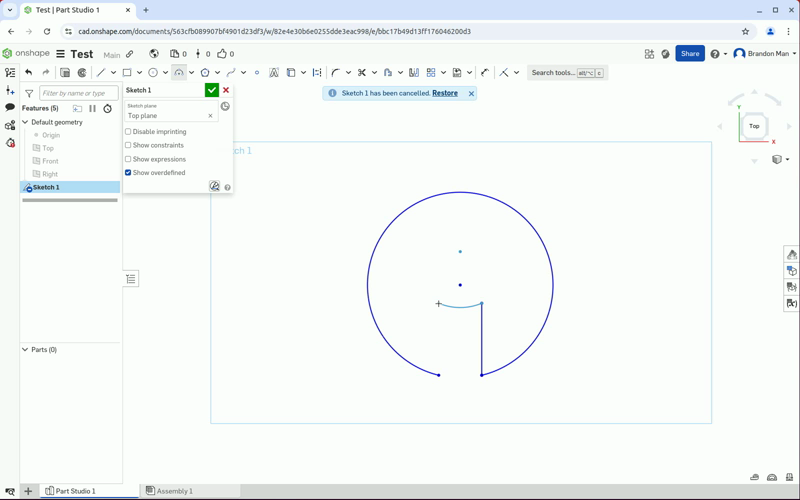
click(438, 303)
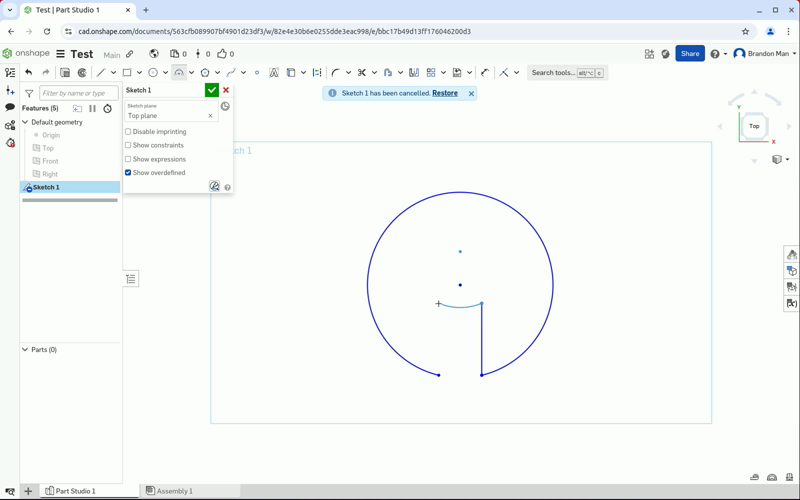
mouse_move(460, 254)
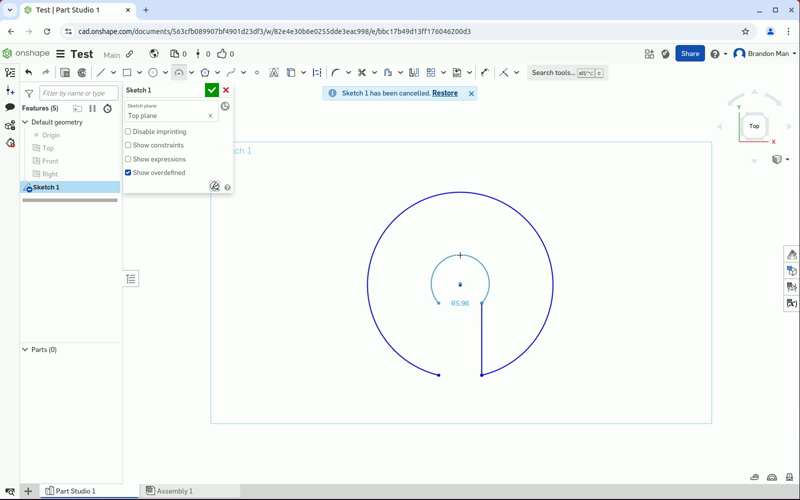
click(460, 254)
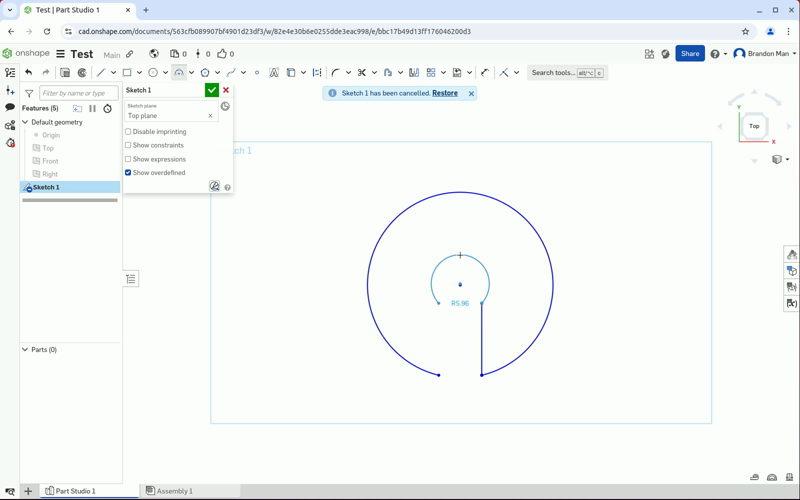
key_up(shift)
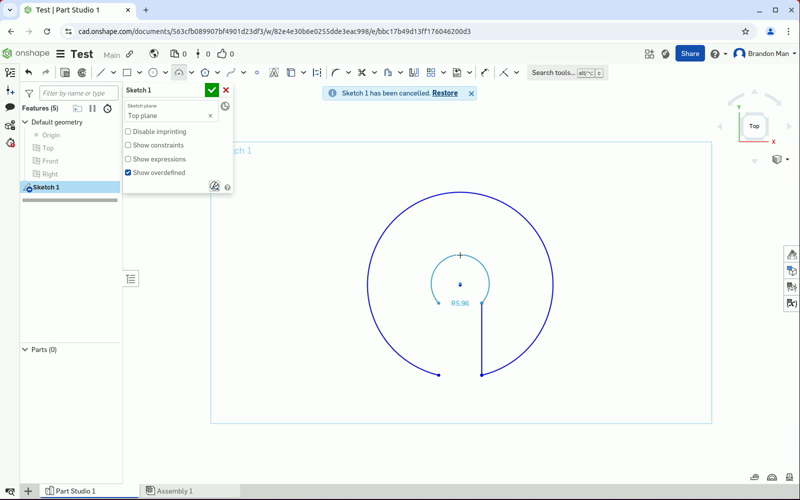
key(esc)
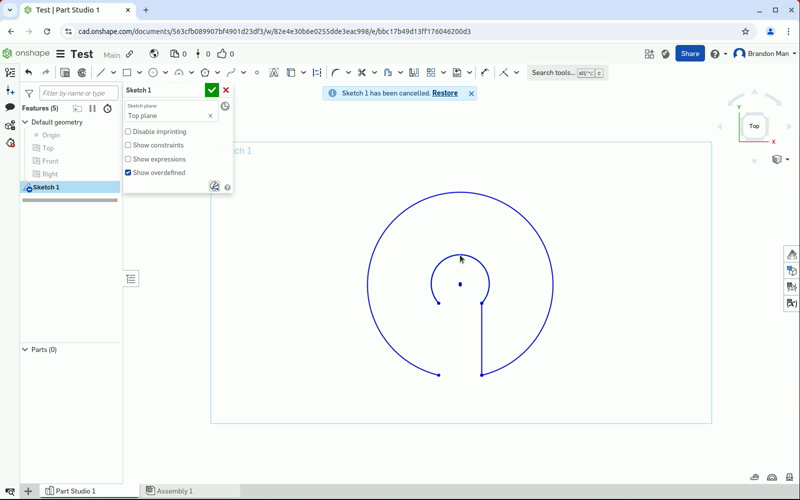
key(l)
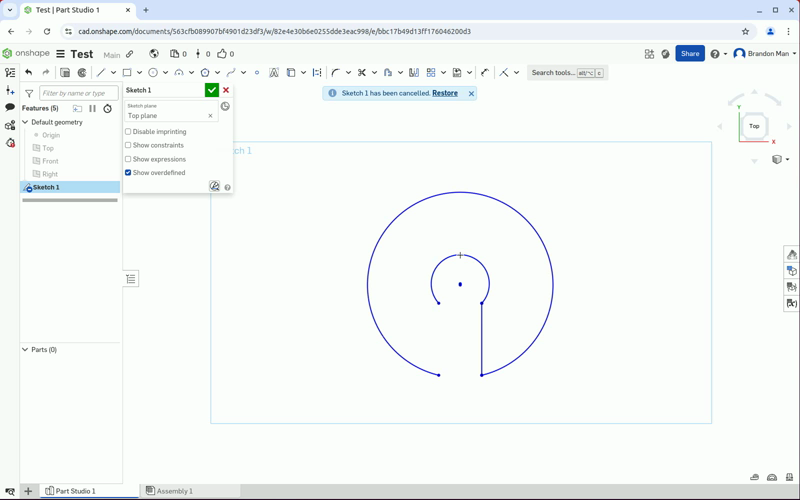
mouse_move(438, 303)
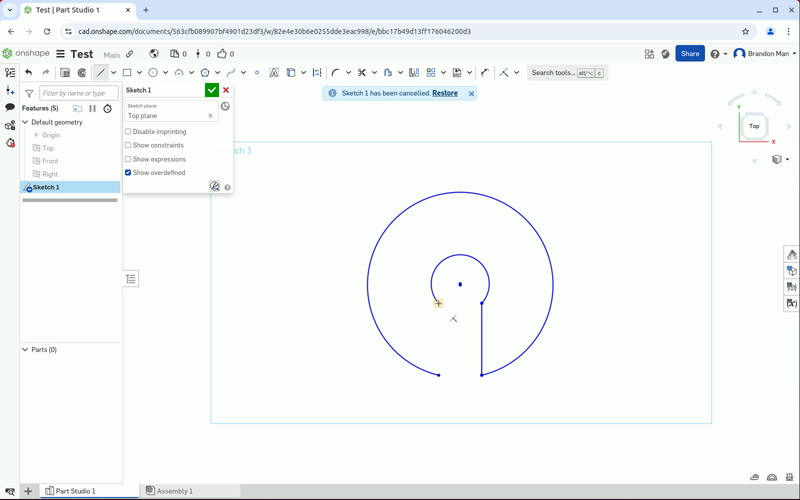
click(438, 303)
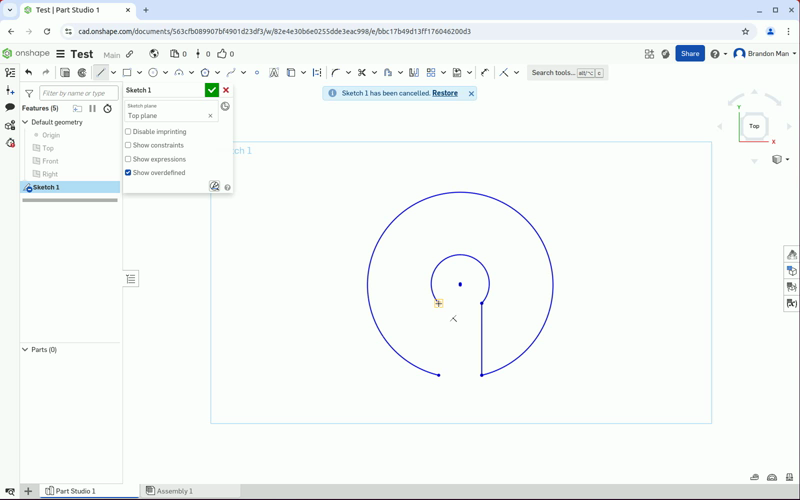
key_down(shift)
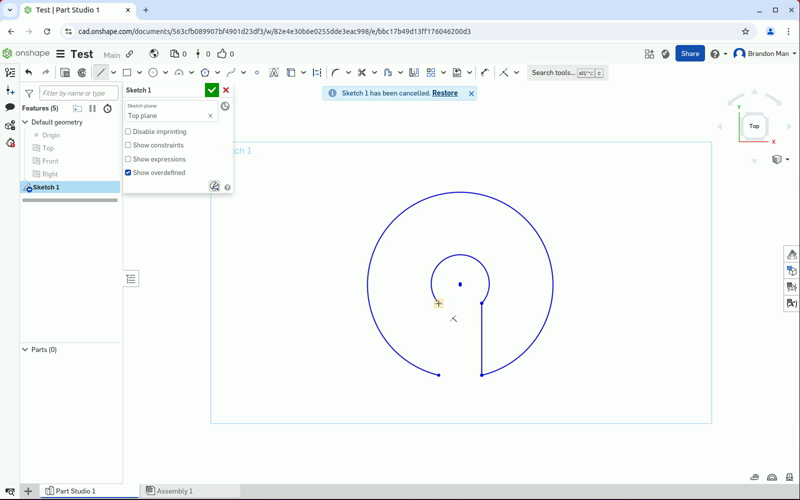
mouse_move(438, 375)
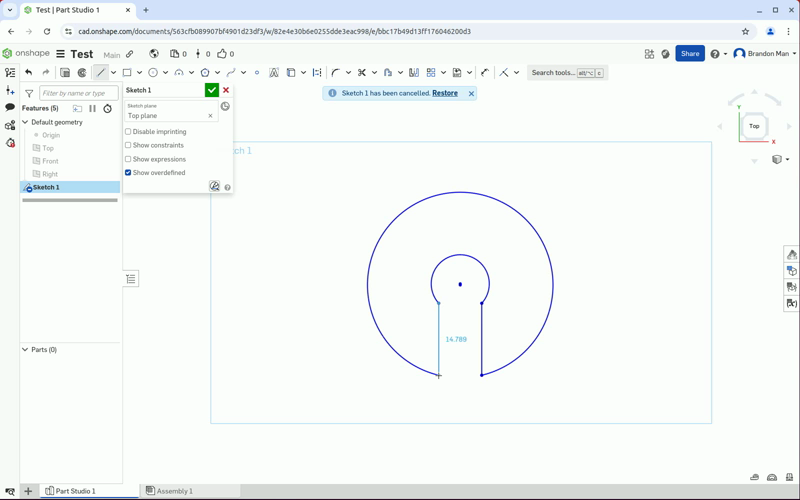
key_up(shift)
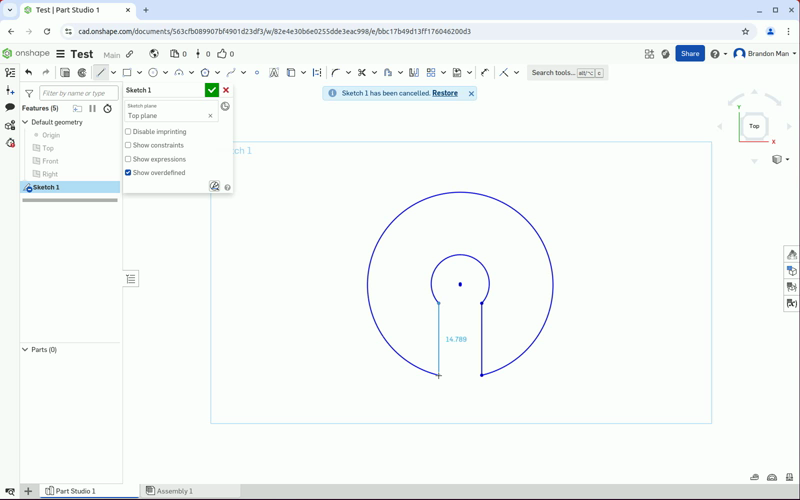
click(438, 375)
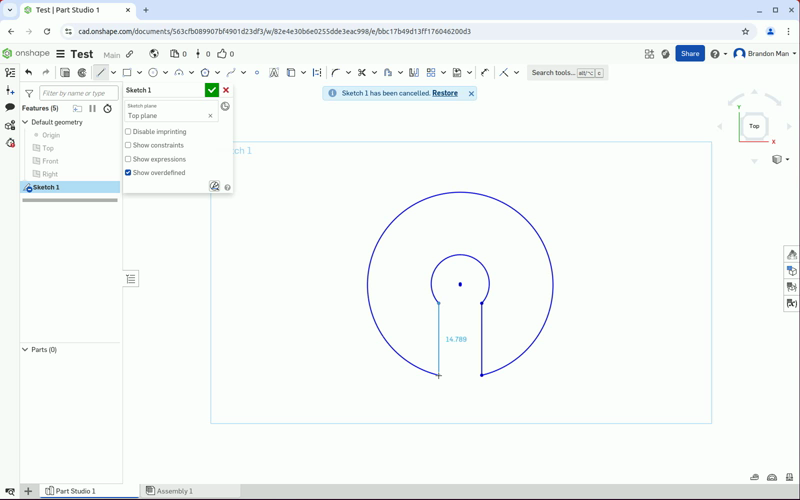
key(esc)
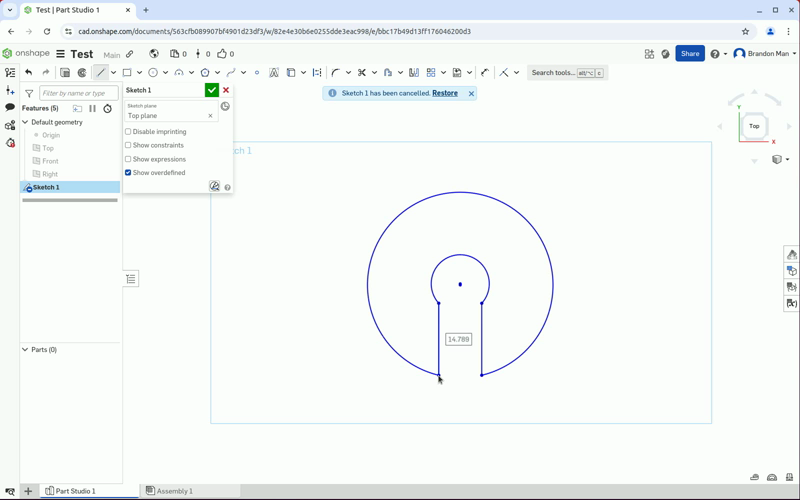
mouse_move(404, 268)
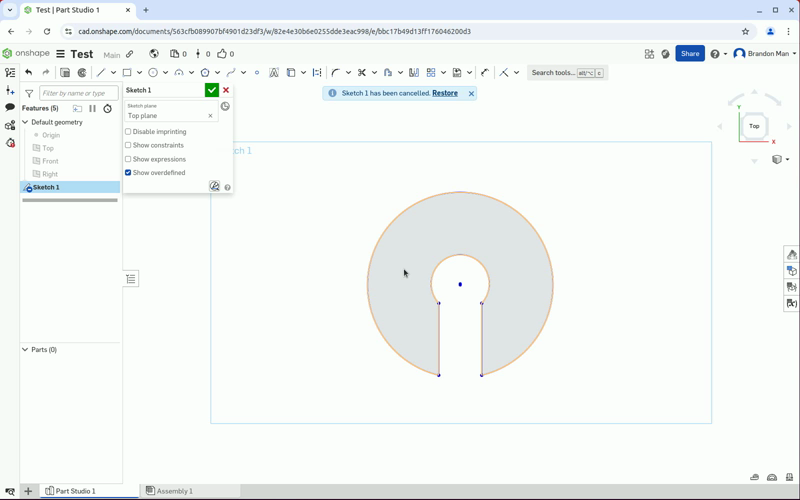
click(404, 268)
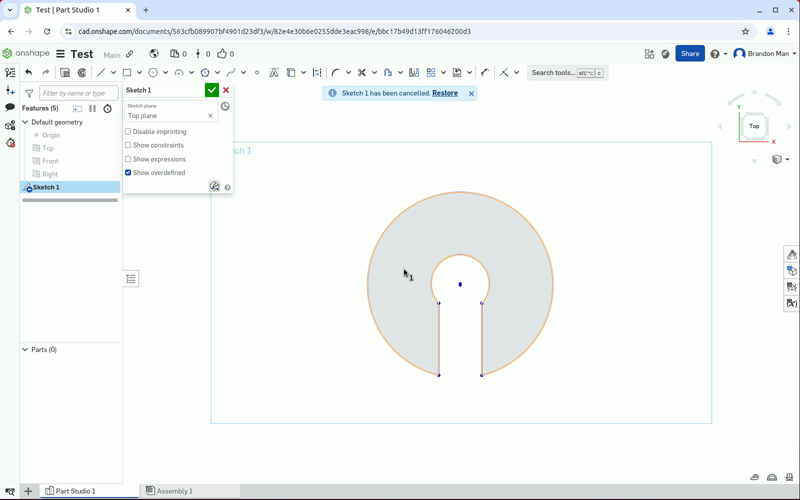
mouse_move(73, 352)
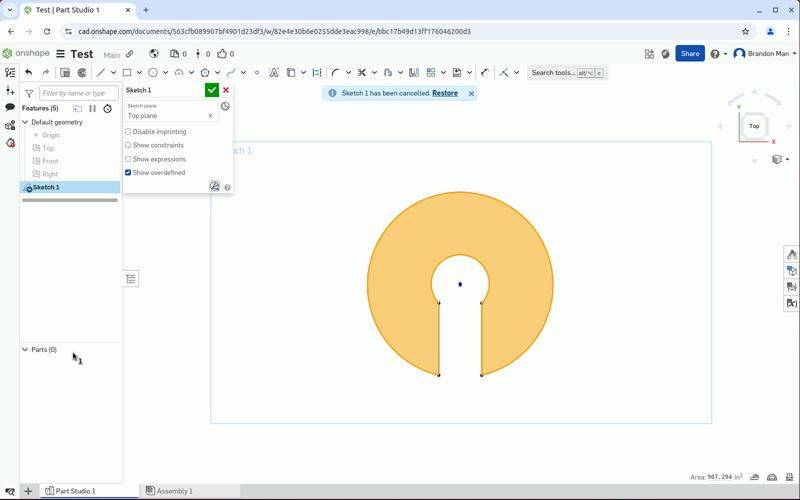
key(shift+y)
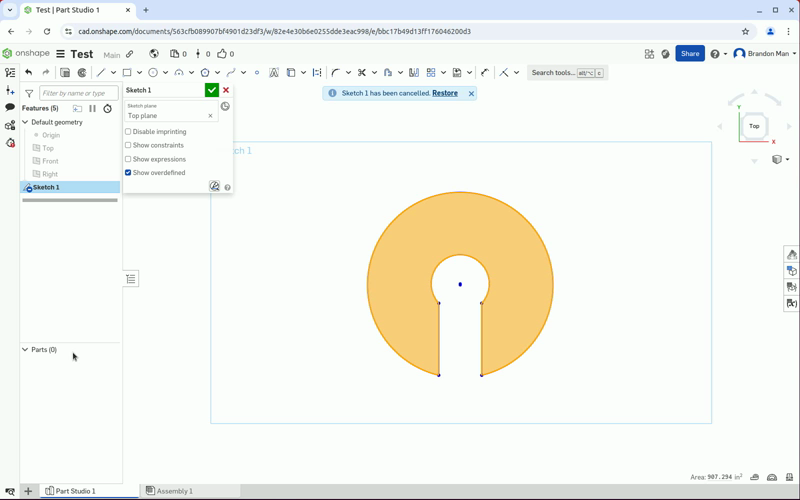
key(shift+e)
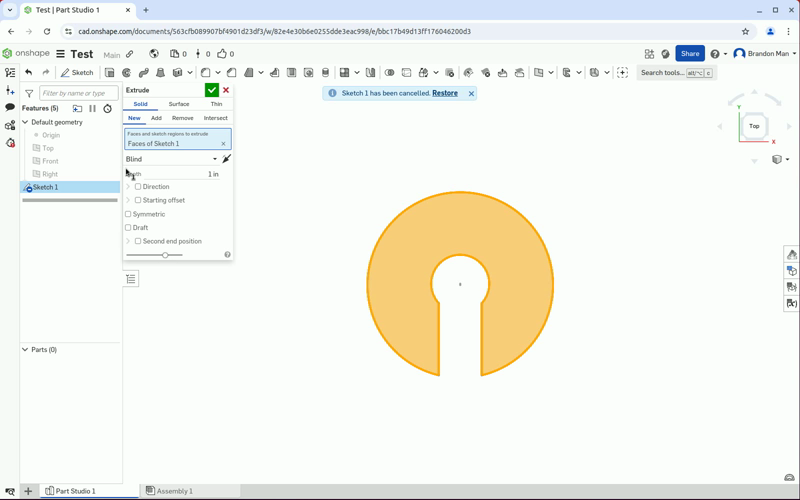
mouse_move(143, 106)
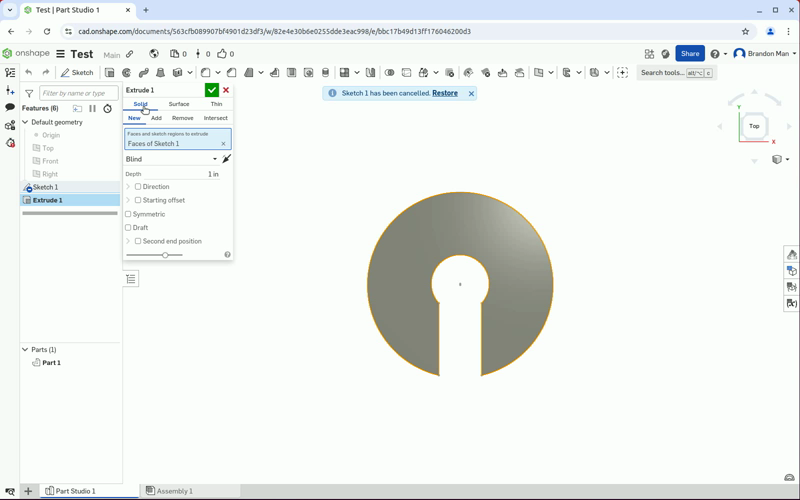
click(143, 106)
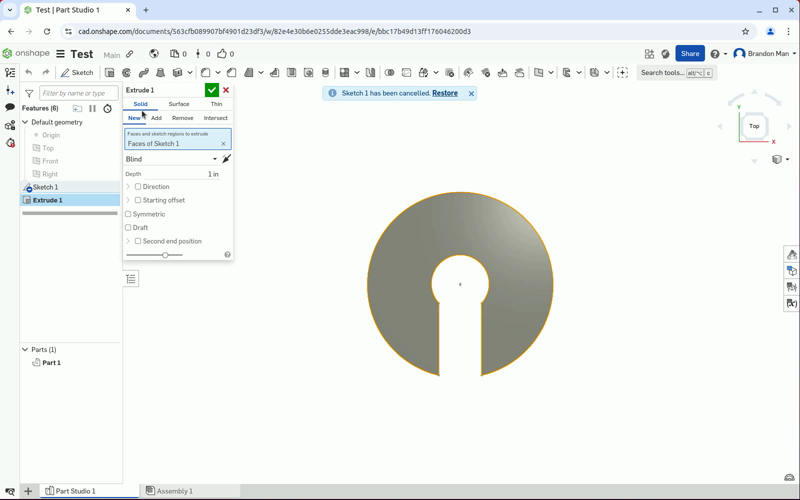
mouse_move(137, 120)
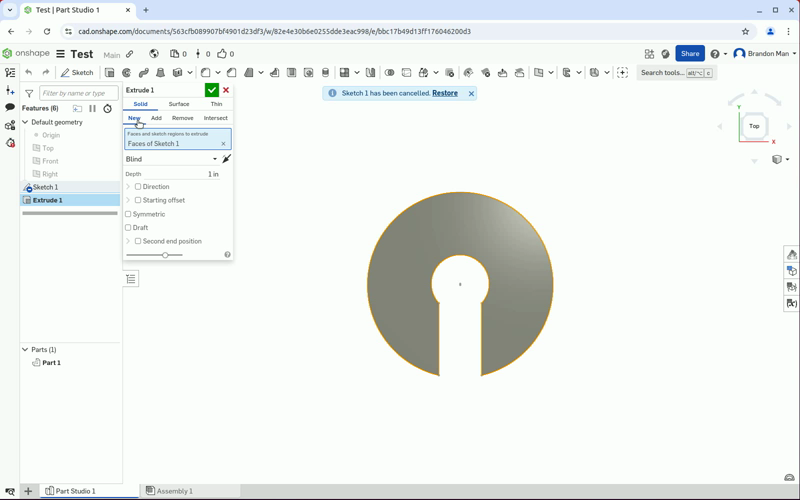
click(137, 120)
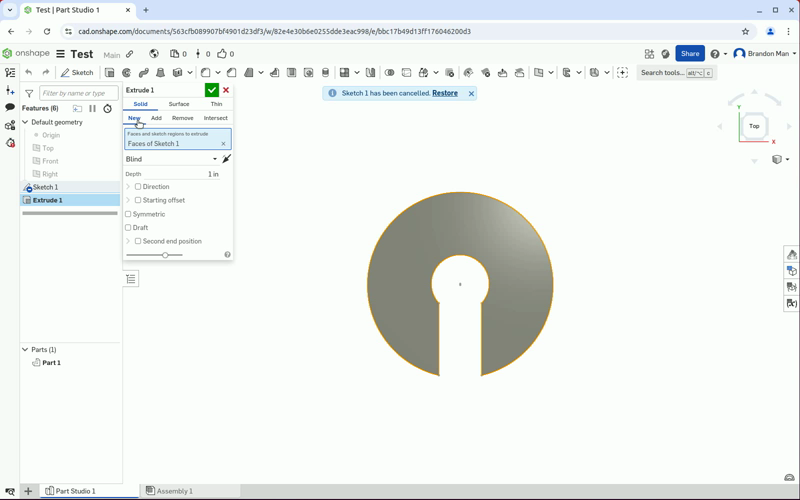
key(tab, 4)
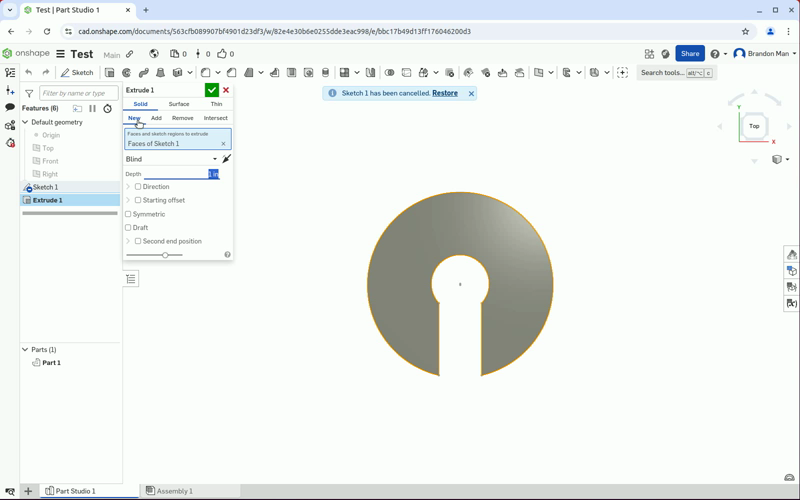
text(11.073)
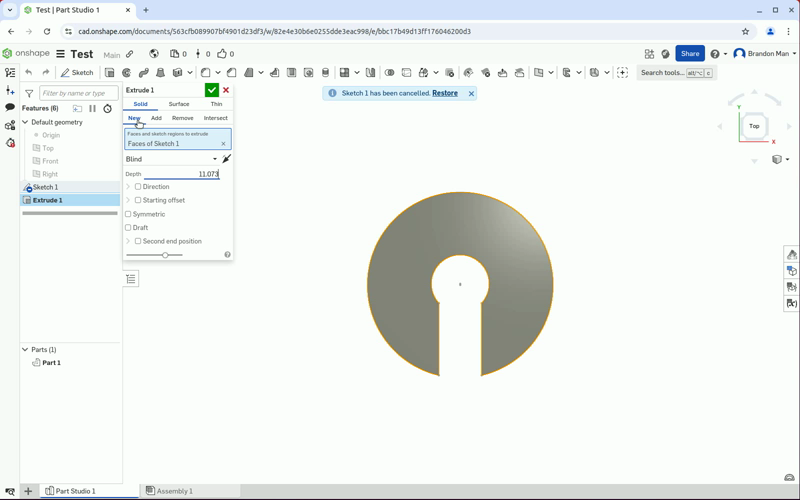
key(enter)
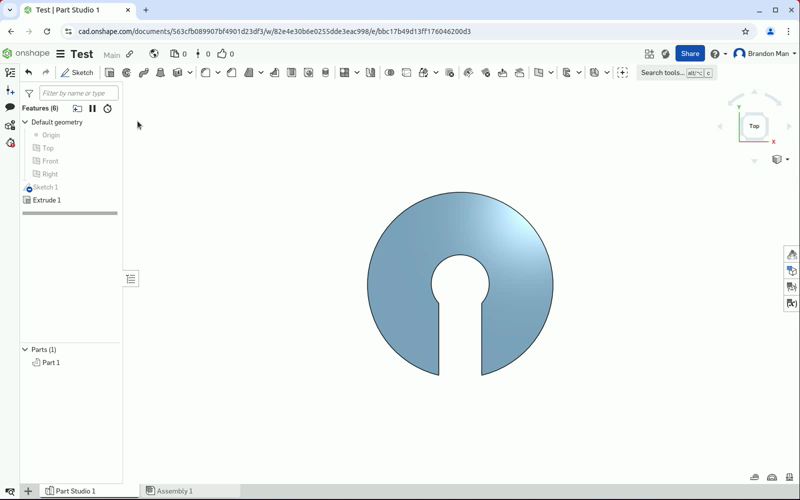
key(shift+h)
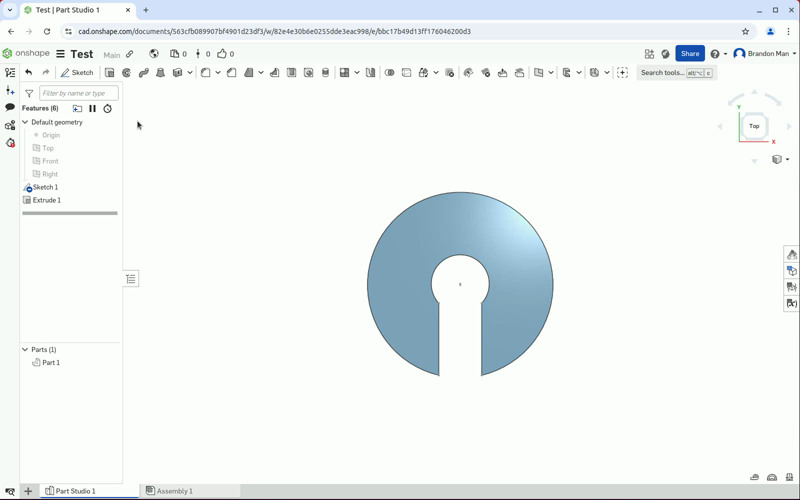
key(shift+h)
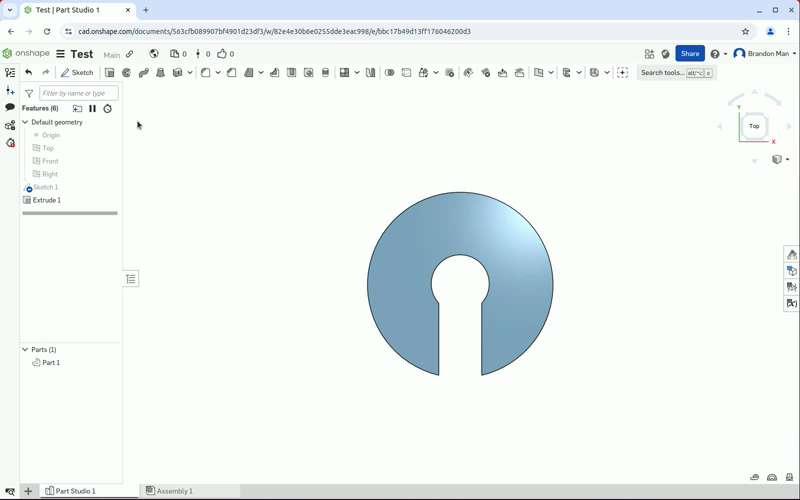
mouse_move(73, 189)
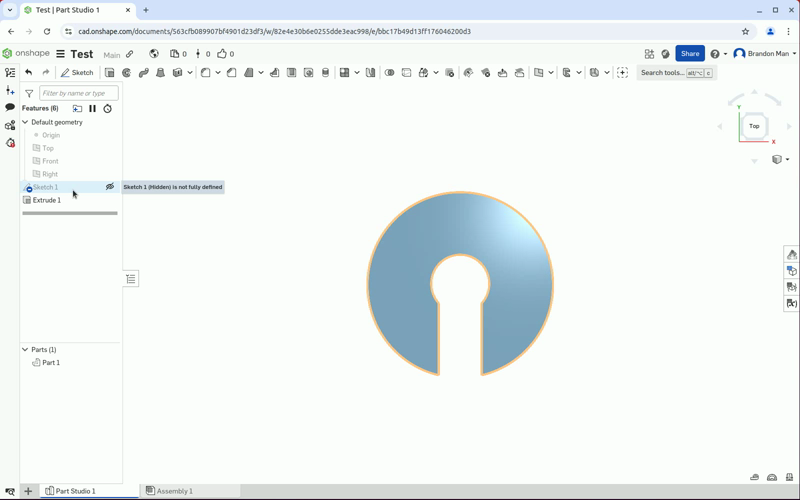
click(73, 189)
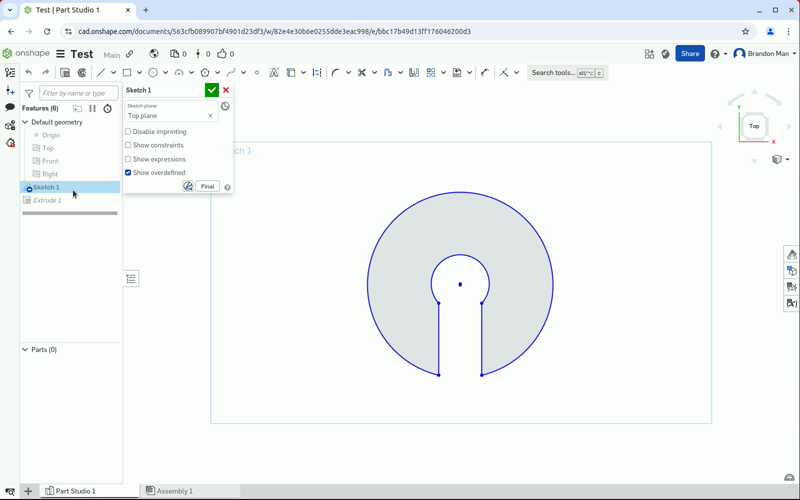
mouse_move(229, 92)
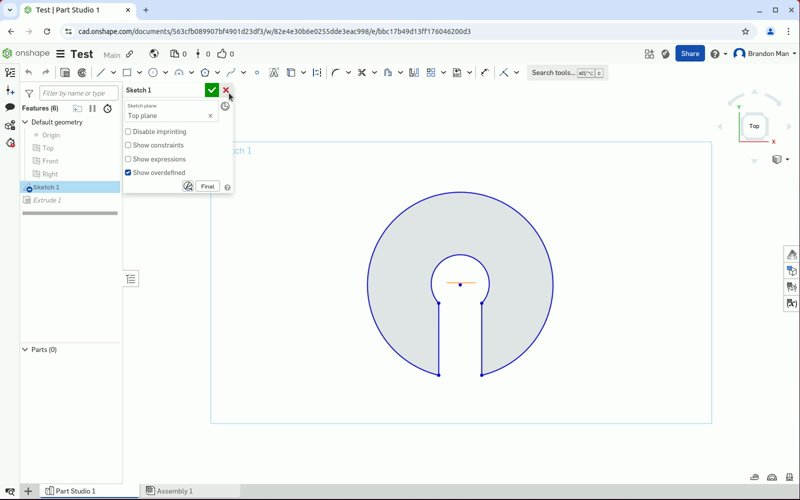
click(229, 92)
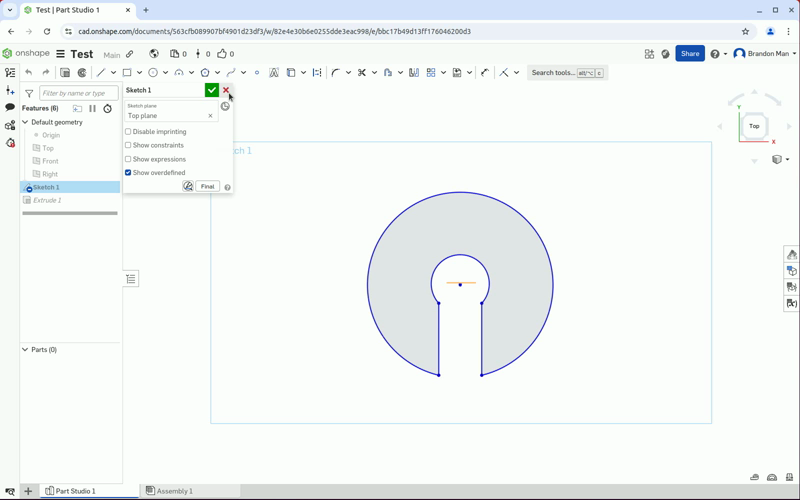
key(shift+s)
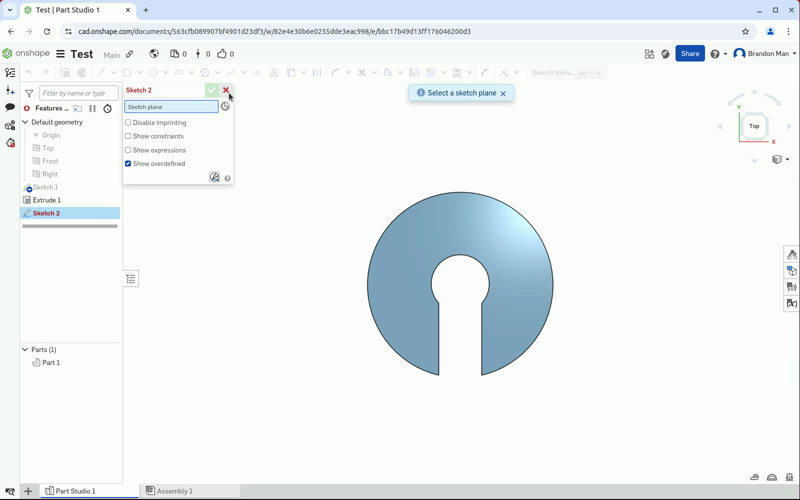
mouse_move(73, 150)
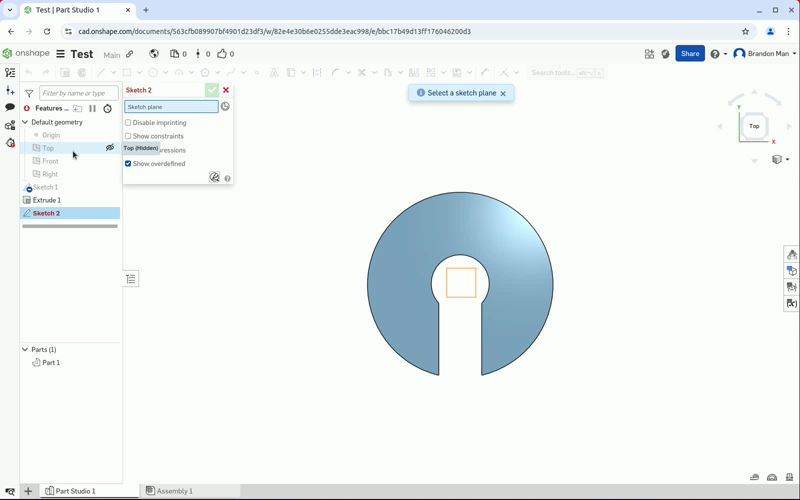
click(73, 150)
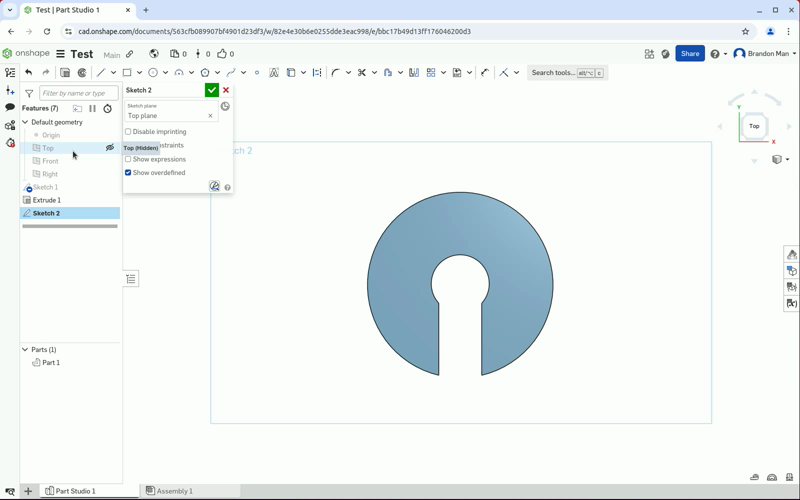
mouse_move(73, 352)
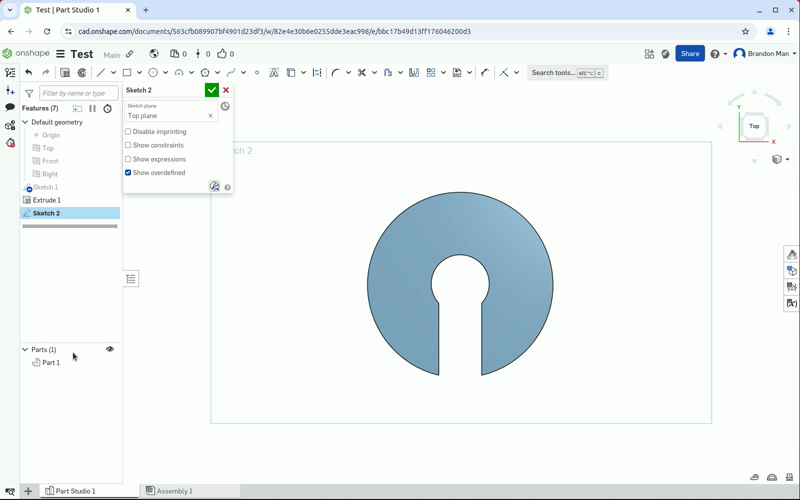
key(y)
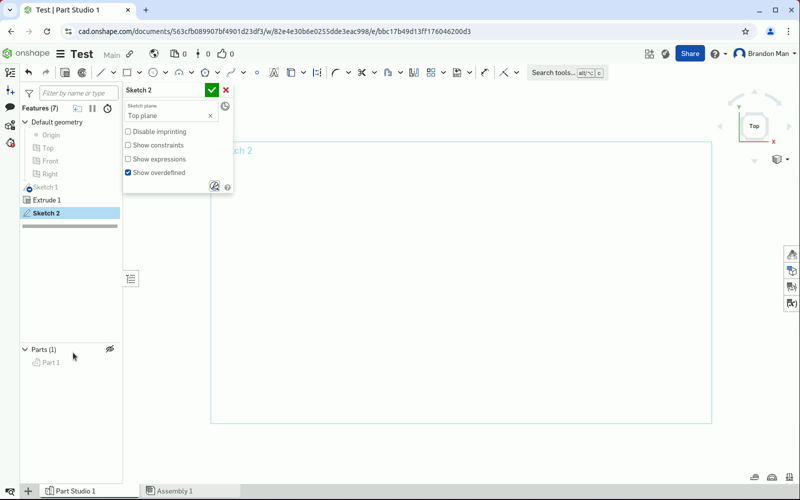
key(a)
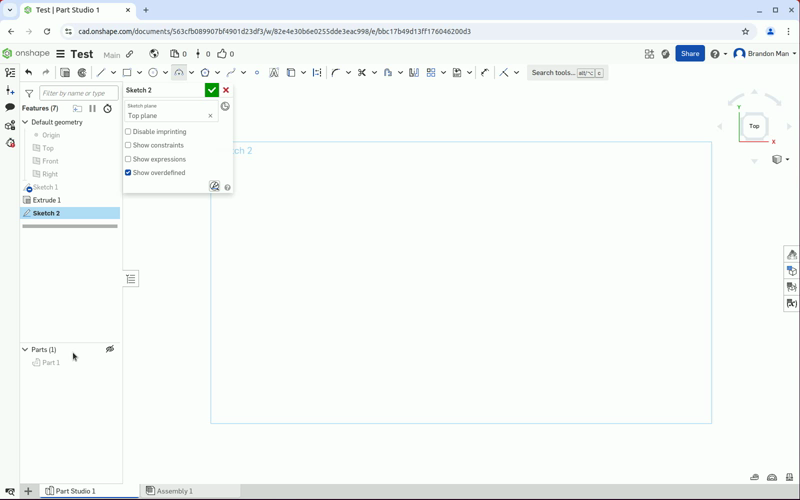
key_down(shift)
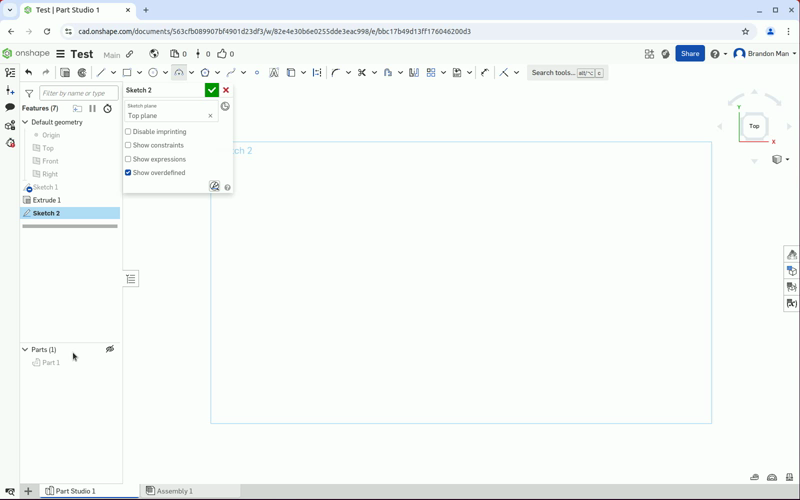
mouse_move(438, 393)
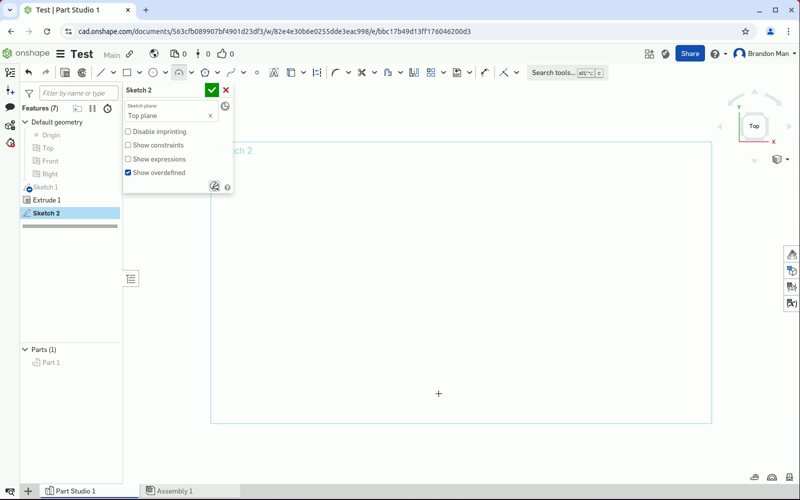
click(438, 393)
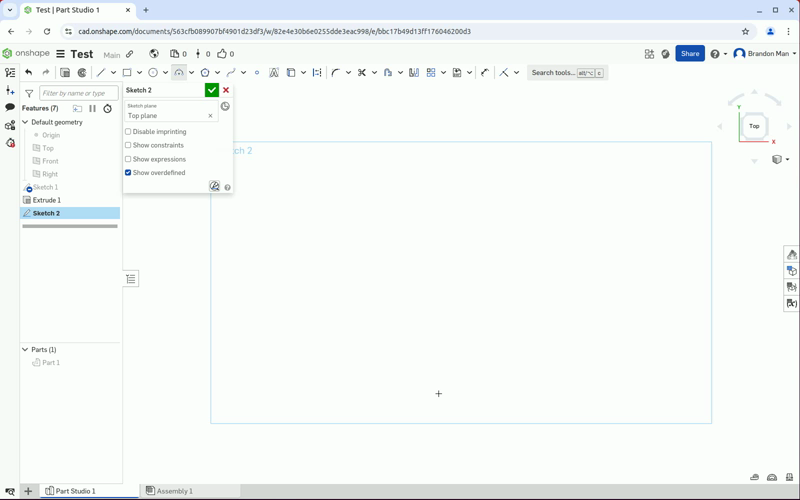
key_up(shift)
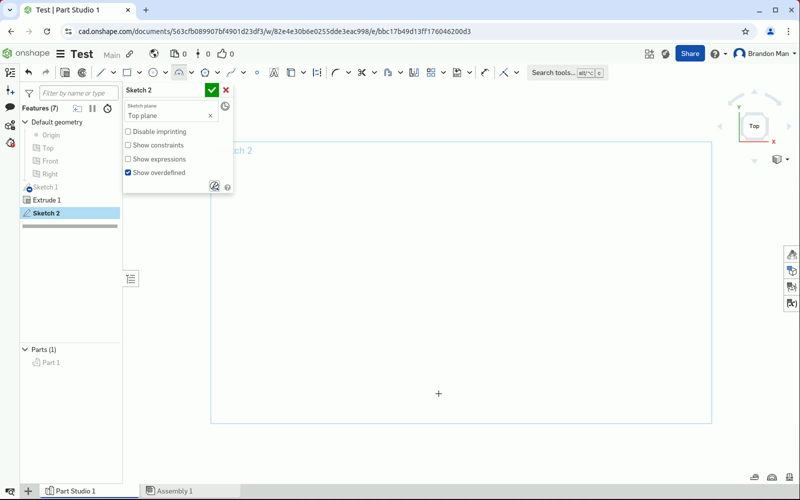
key_down(shift)
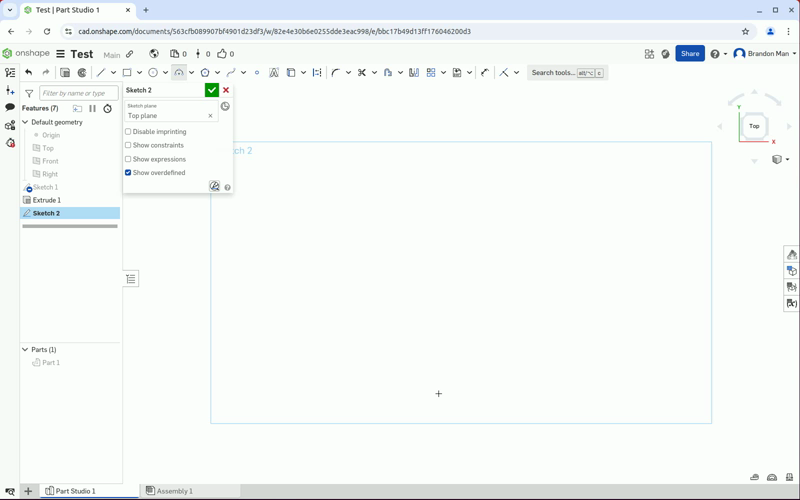
mouse_move(483, 393)
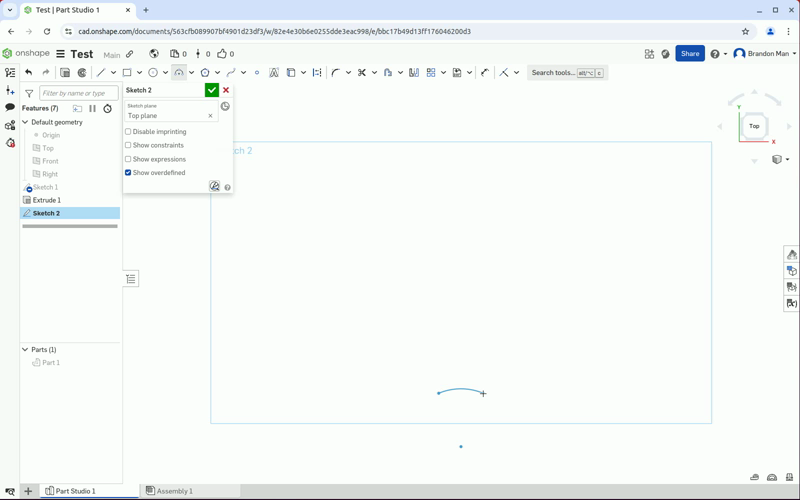
click(483, 393)
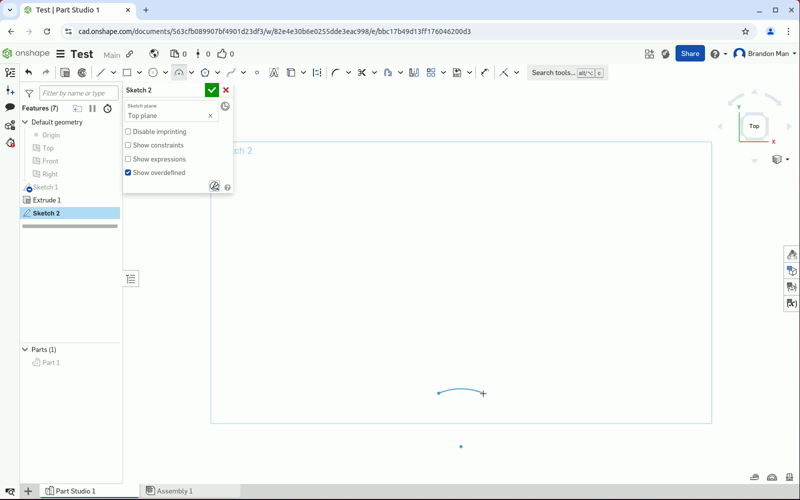
mouse_move(460, 168)
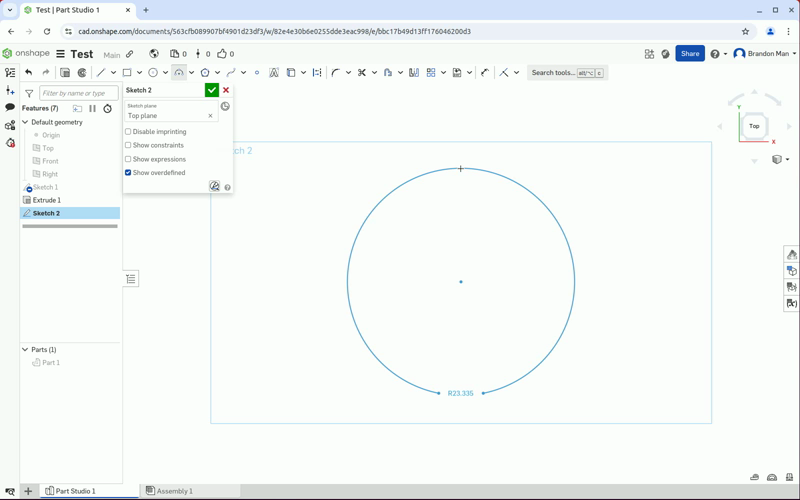
click(460, 168)
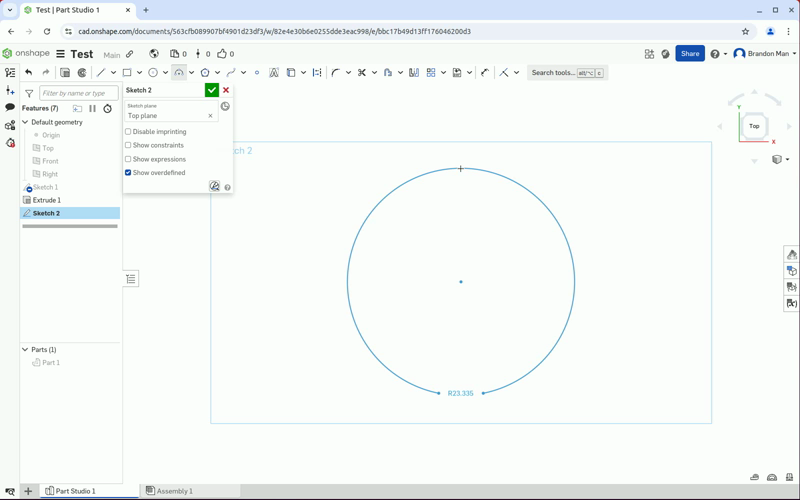
key_up(shift)
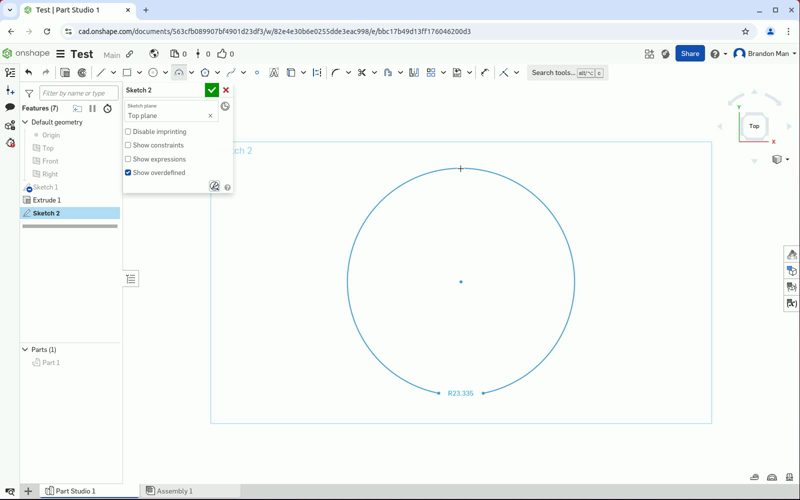
key(esc)
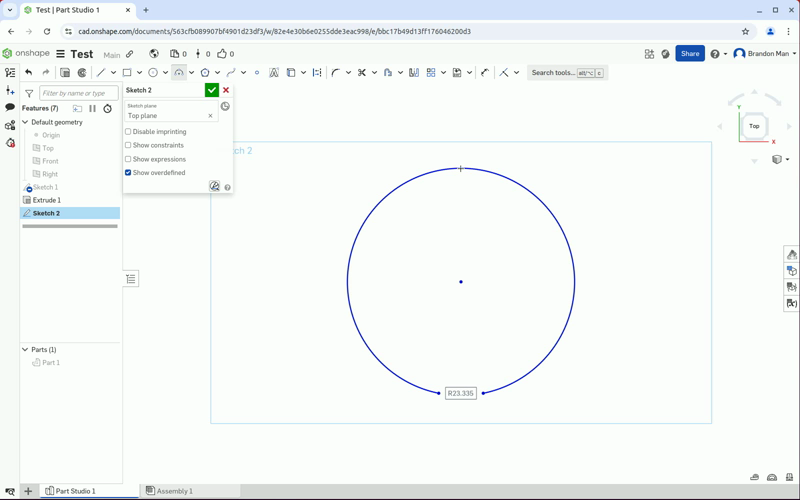
key(l)
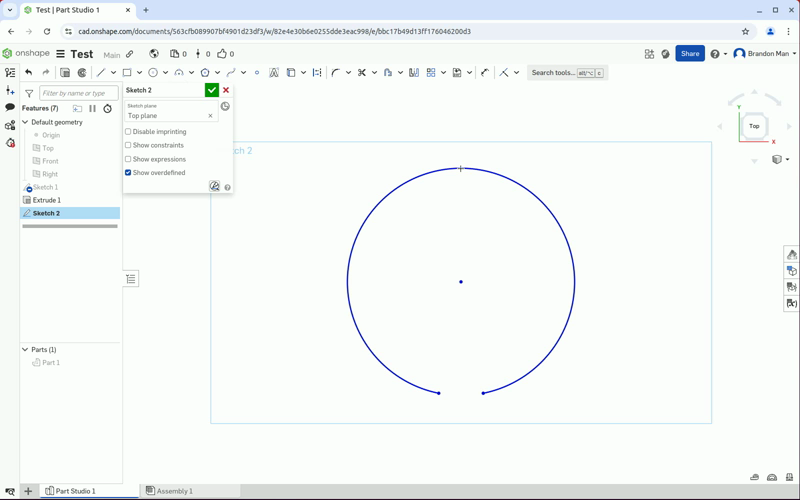
mouse_move(483, 393)
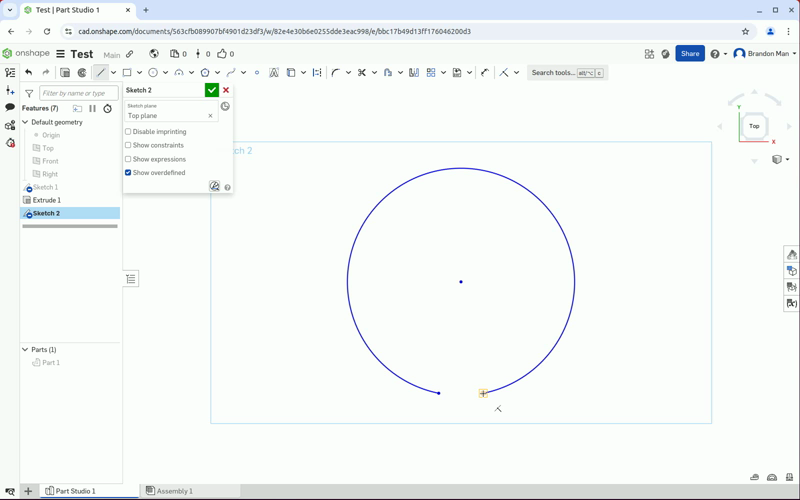
click(483, 393)
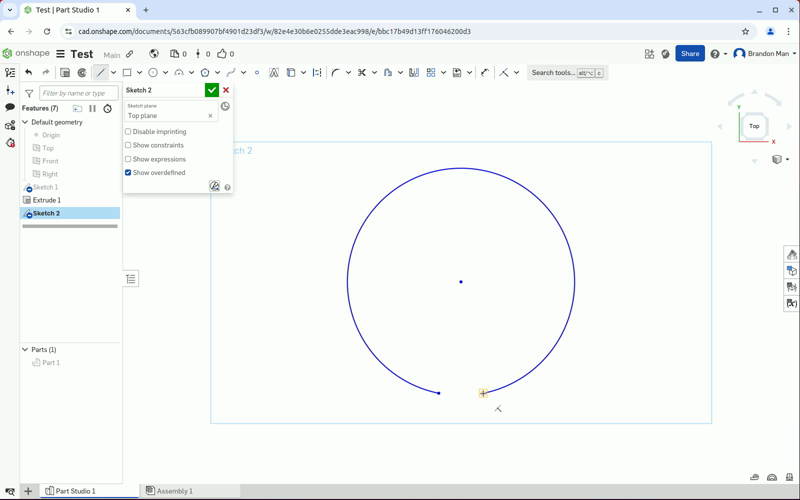
key_down(shift)
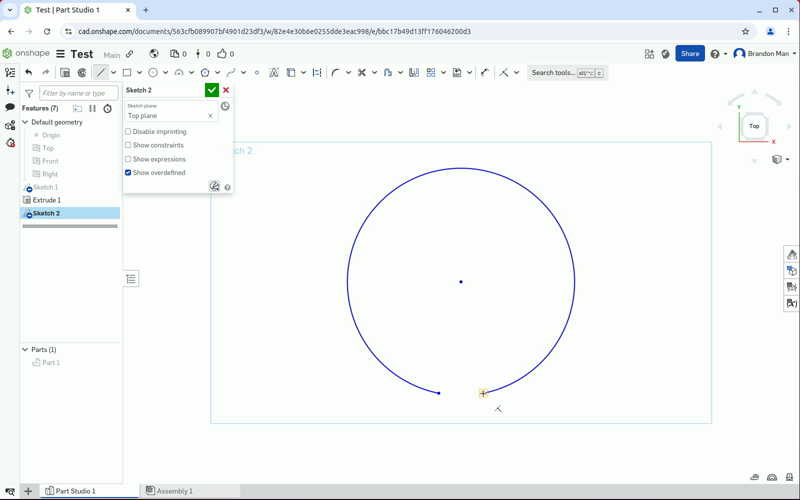
mouse_move(513, 393)
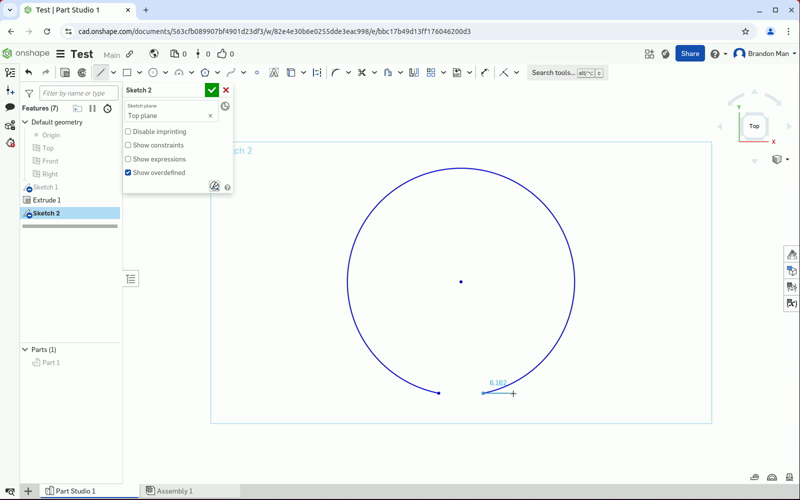
mouse_move(483, 374)
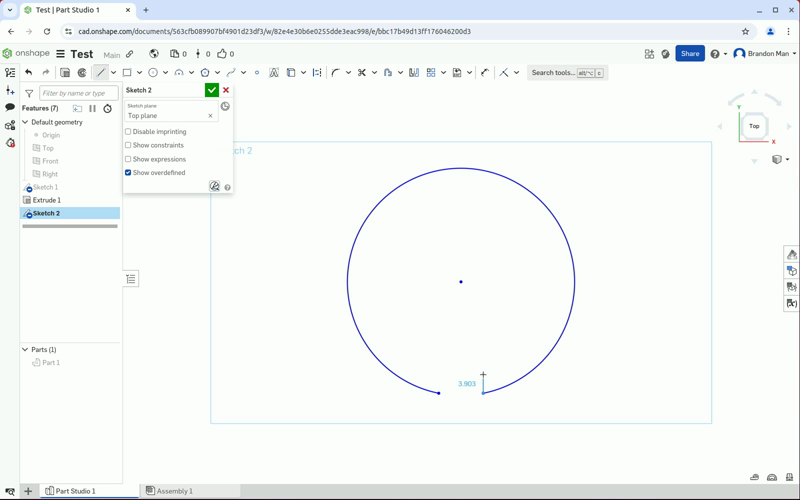
click(483, 374)
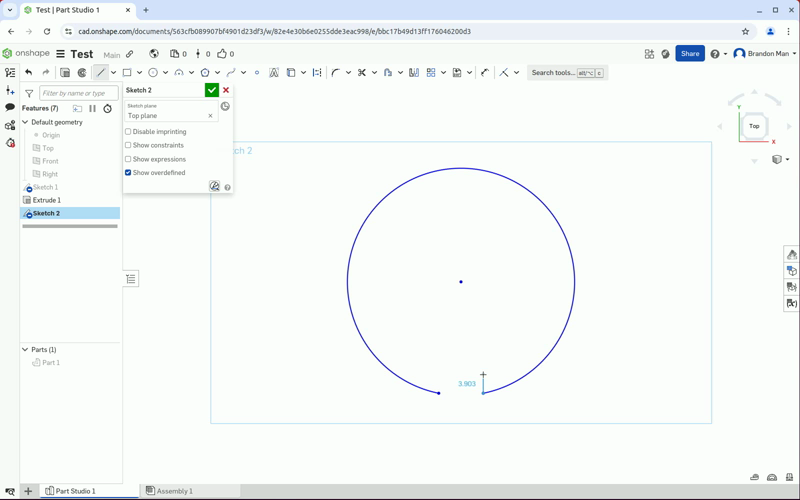
key_up(shift)
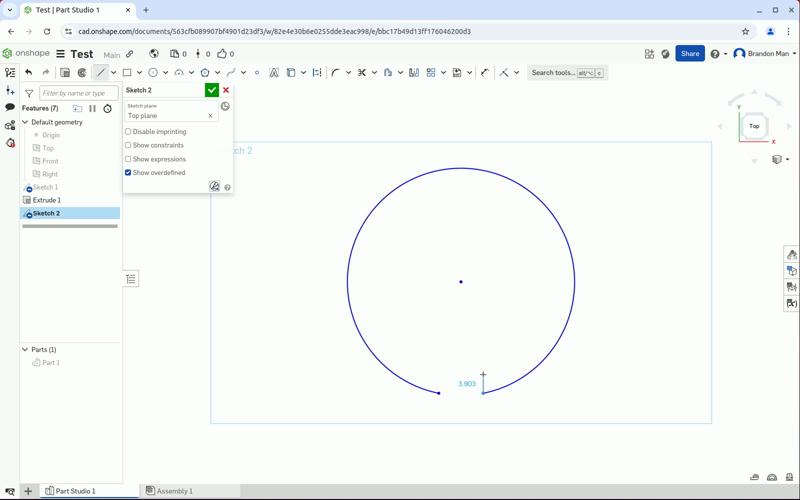
key(esc)
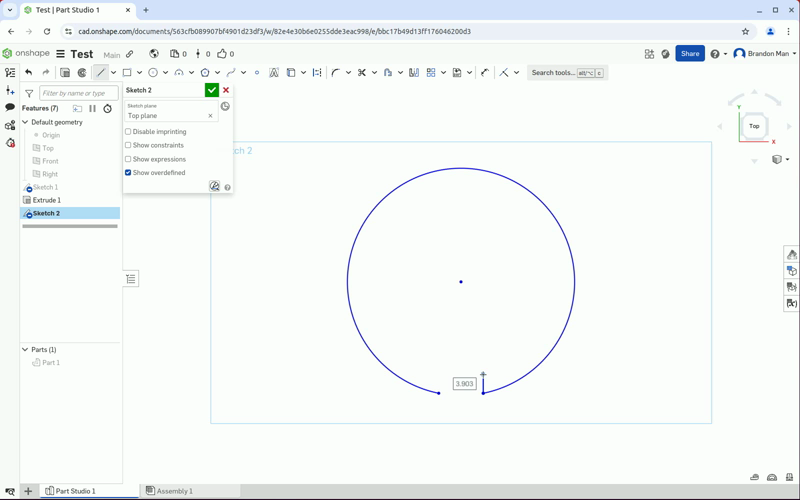
key(a)
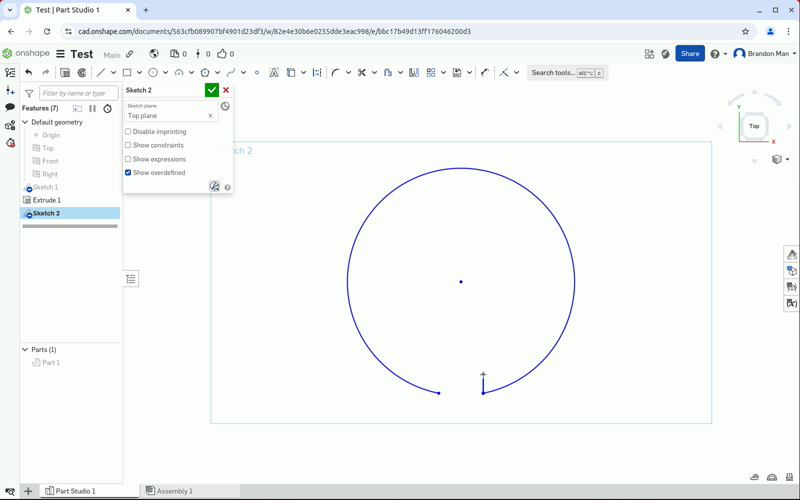
mouse_move(483, 374)
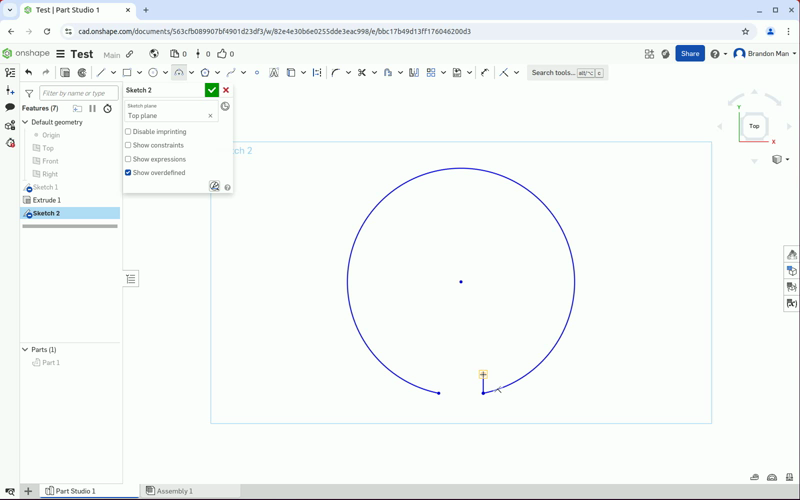
click(483, 374)
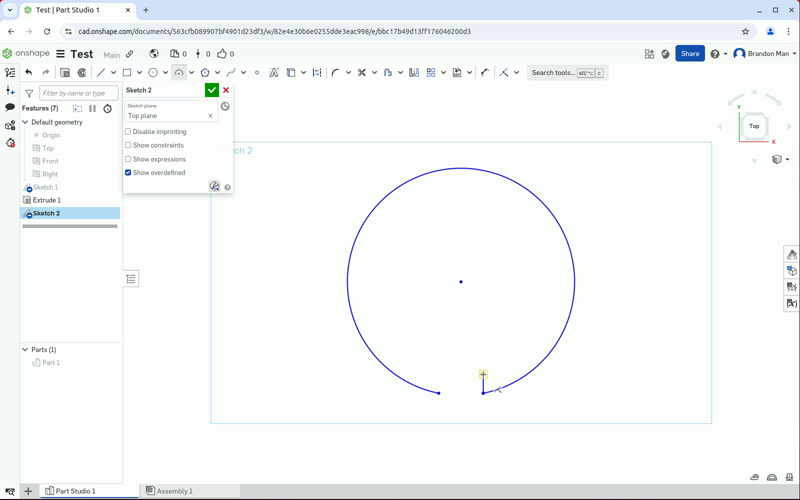
key_down(shift)
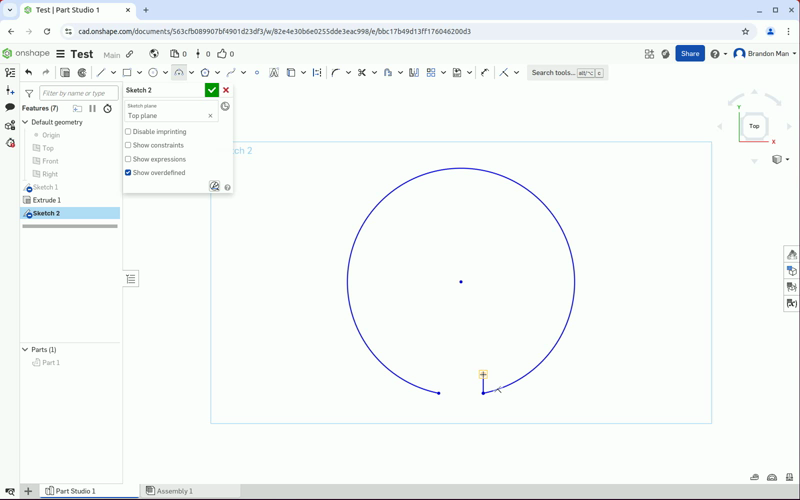
mouse_move(438, 374)
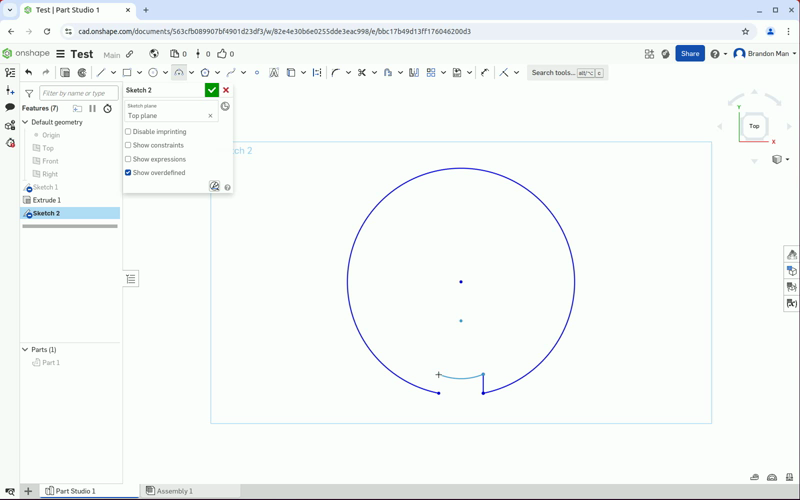
click(438, 374)
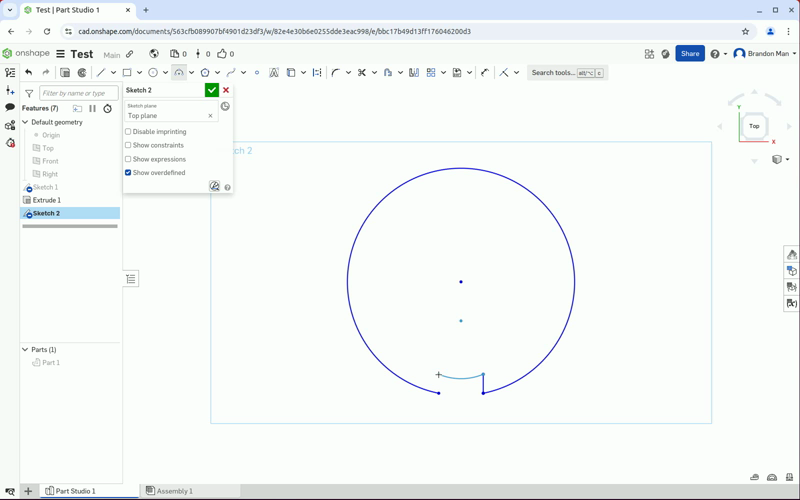
mouse_move(460, 185)
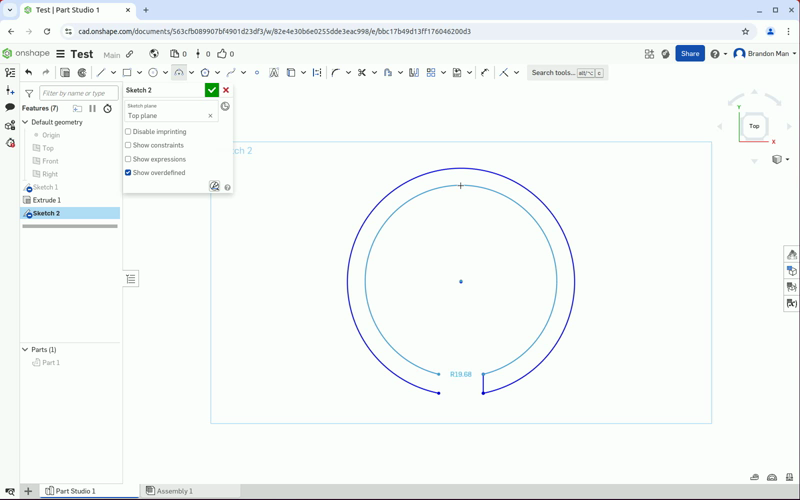
click(460, 185)
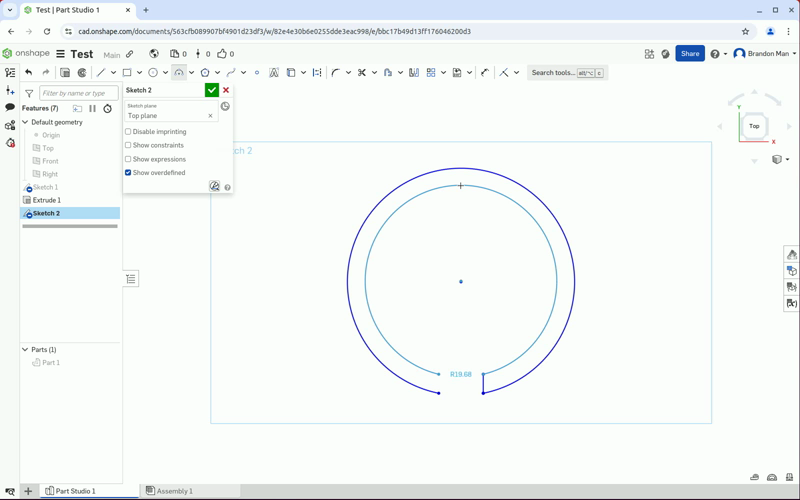
key_up(shift)
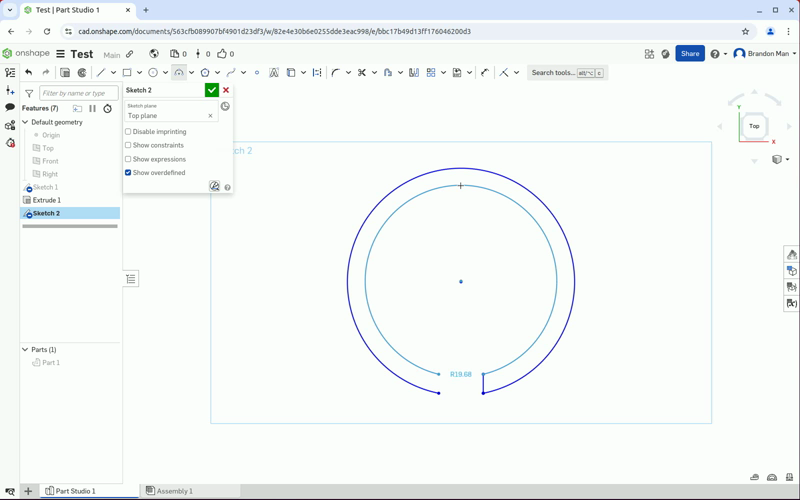
key(esc)
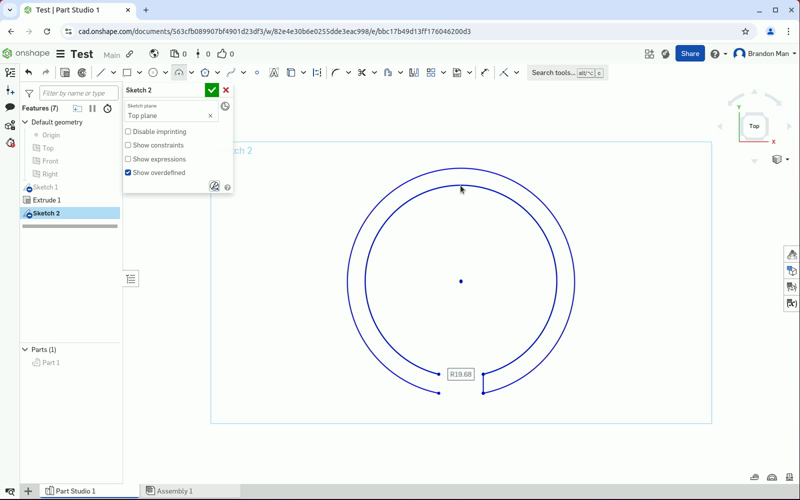
key(l)
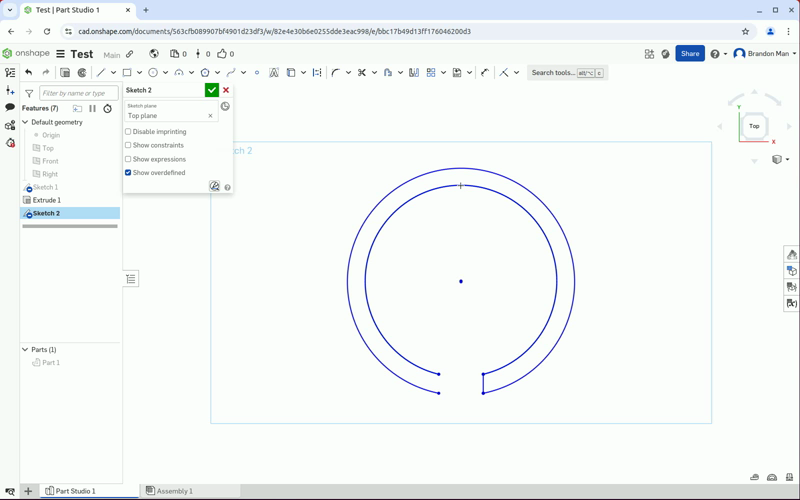
mouse_move(438, 374)
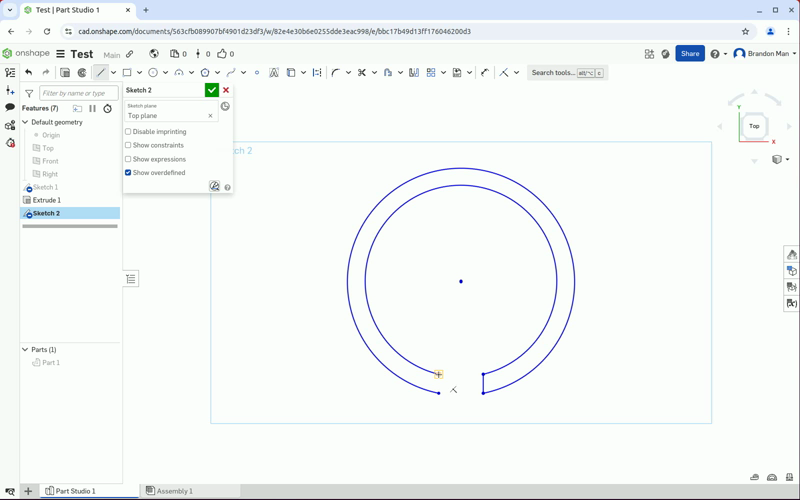
click(438, 374)
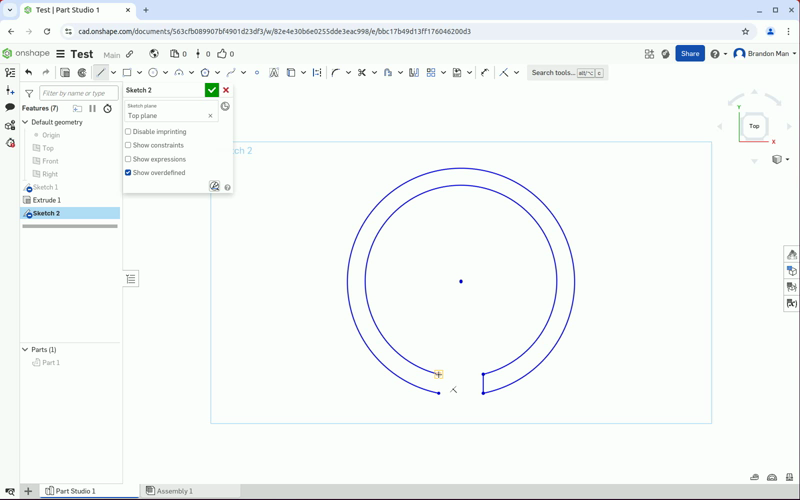
mouse_move(468, 374)
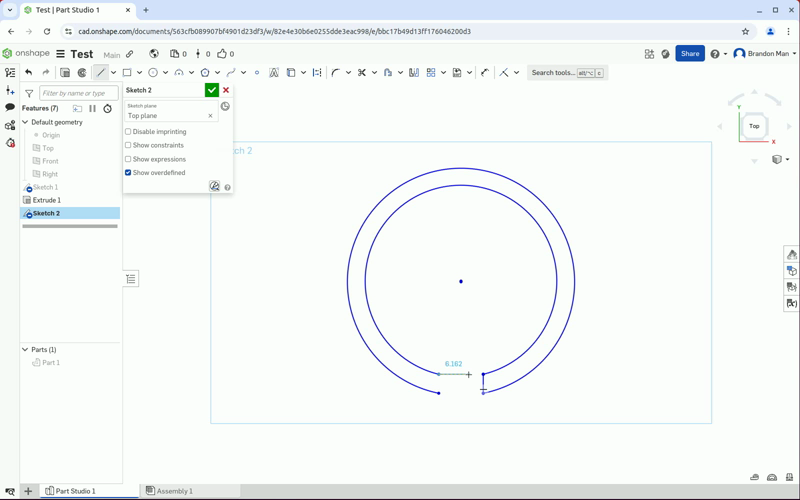
key_down(shift)
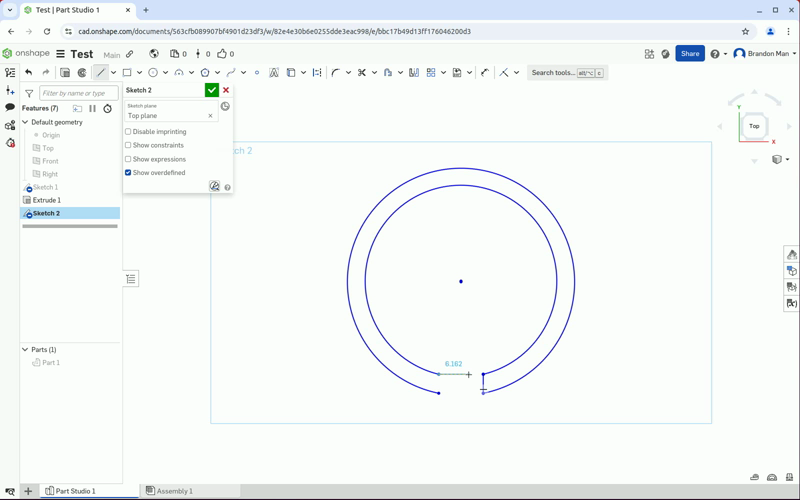
mouse_move(438, 393)
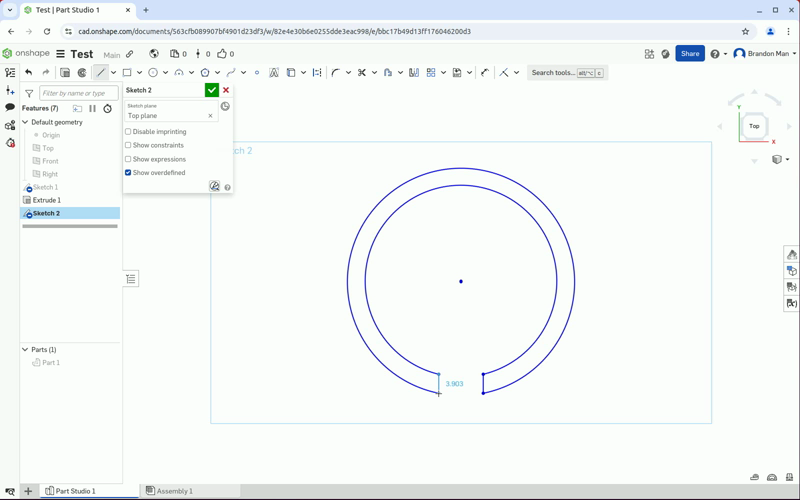
key_up(shift)
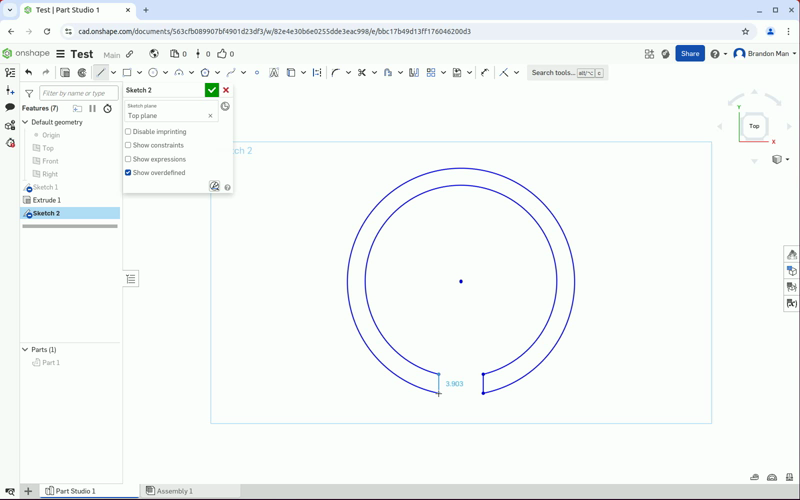
click(438, 393)
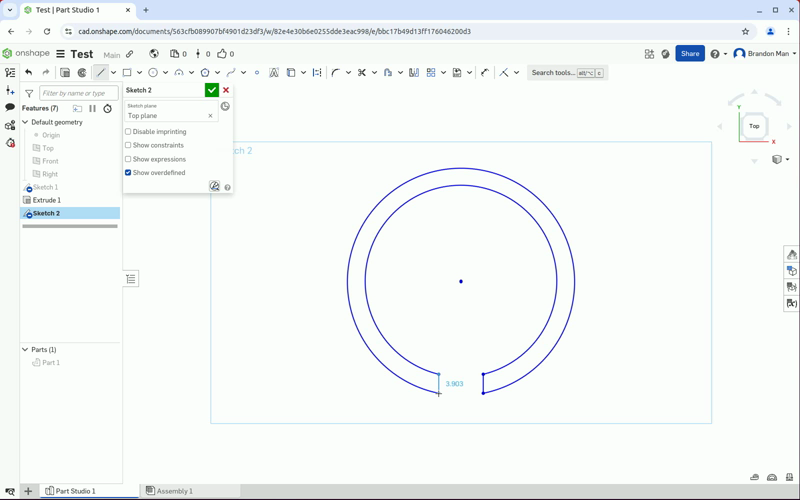
key(esc)
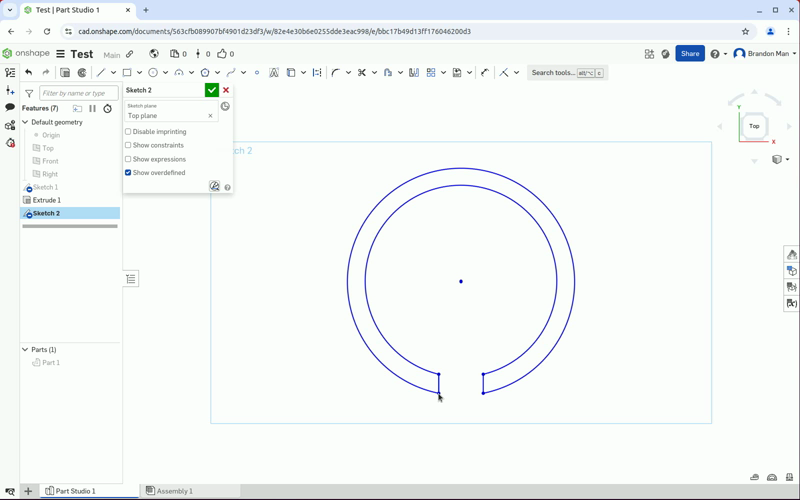
mouse_move(564, 285)
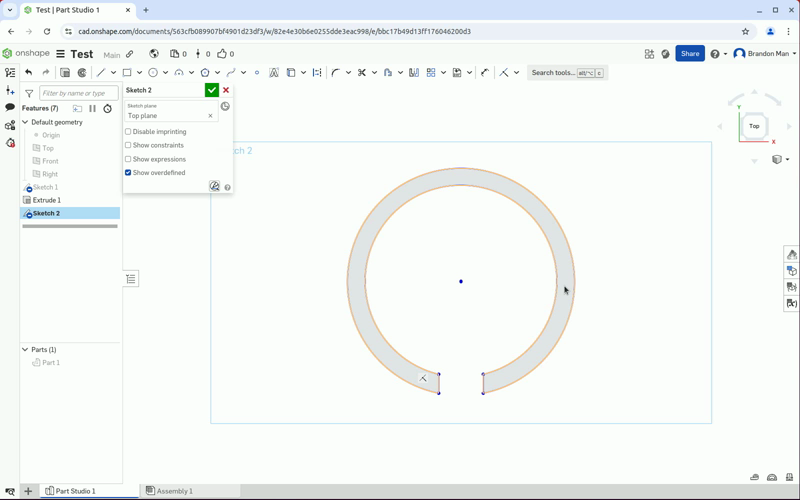
click(564, 285)
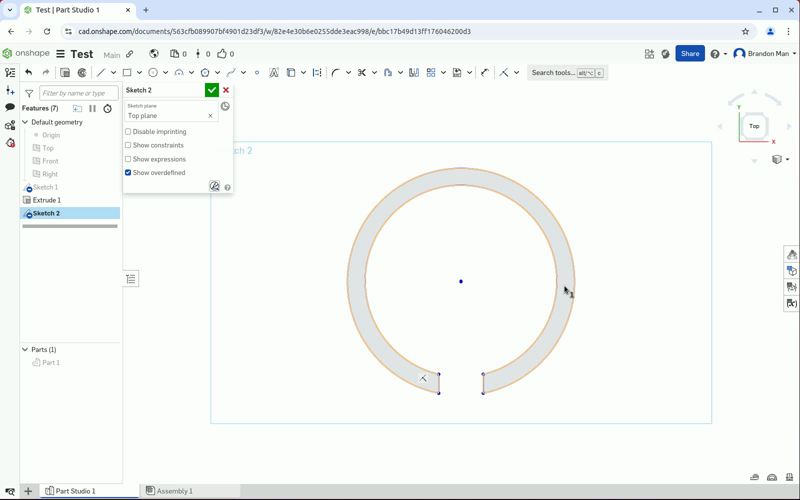
mouse_move(73, 352)
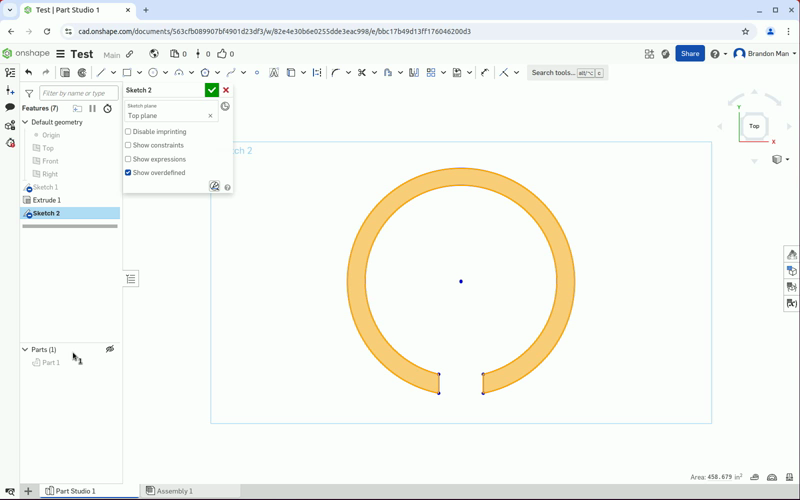
key(shift+y)
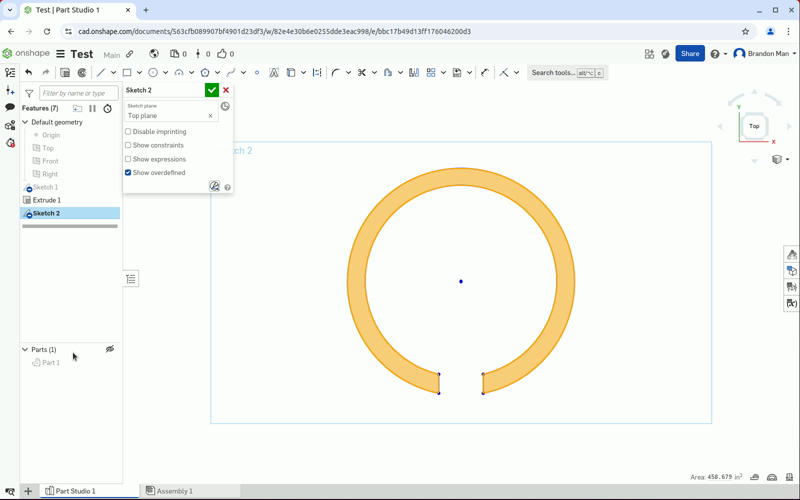
key(shift+e)
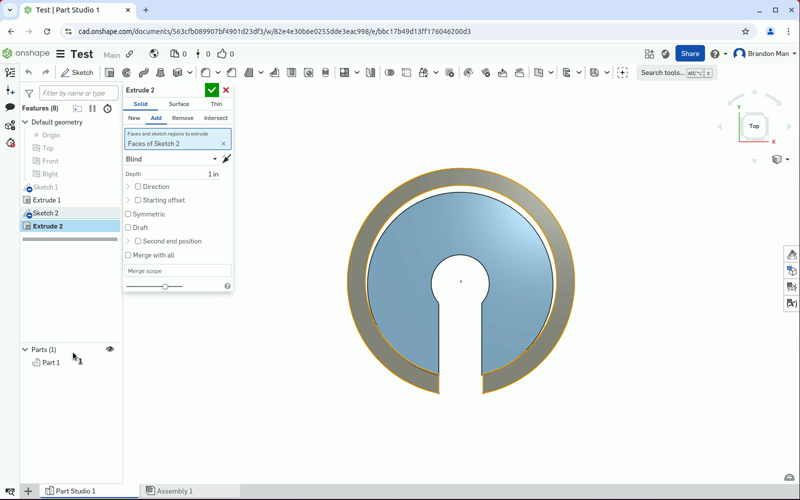
mouse_move(143, 106)
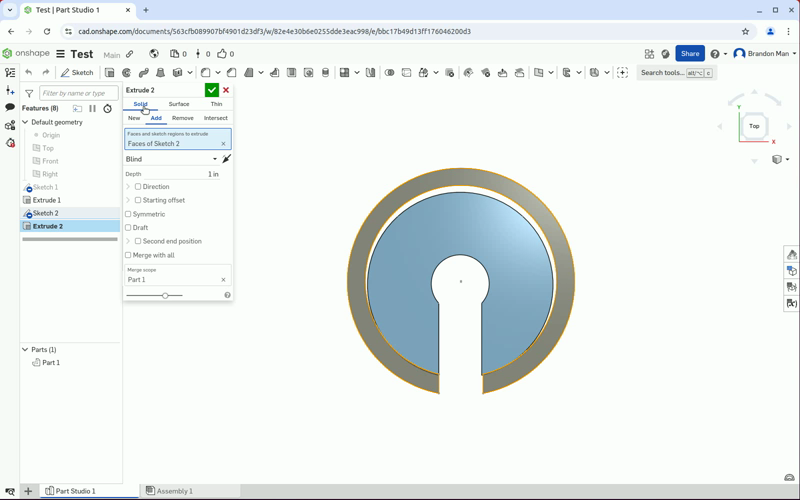
click(143, 106)
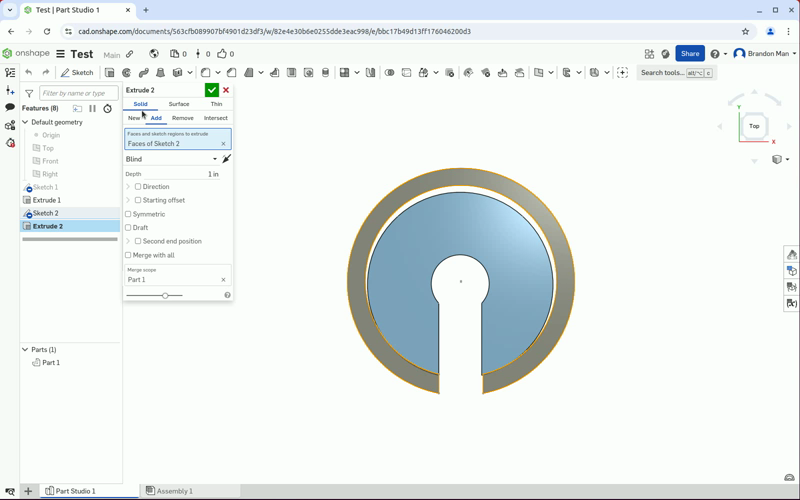
mouse_move(137, 120)
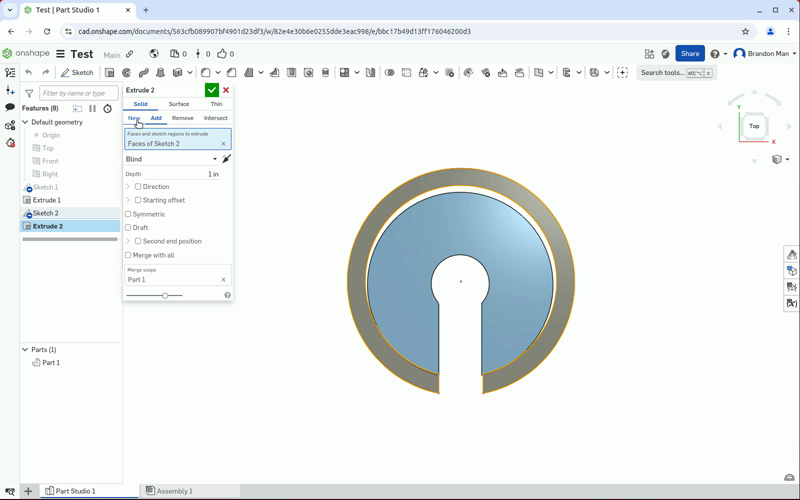
click(137, 120)
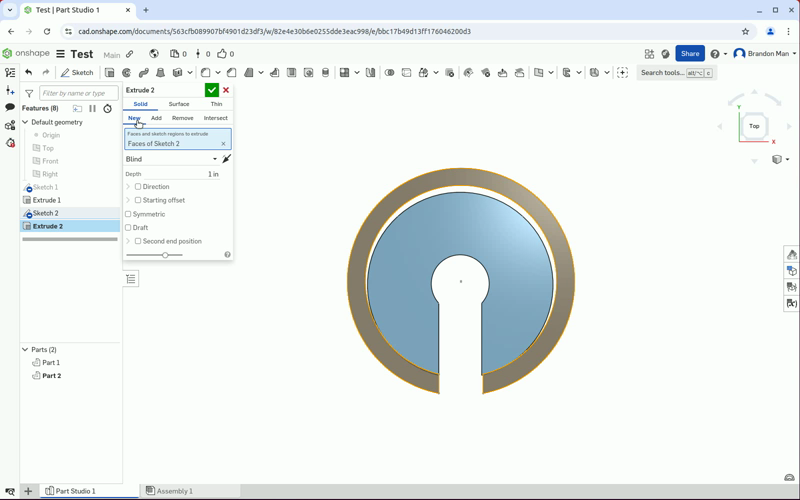
key(tab, 4)
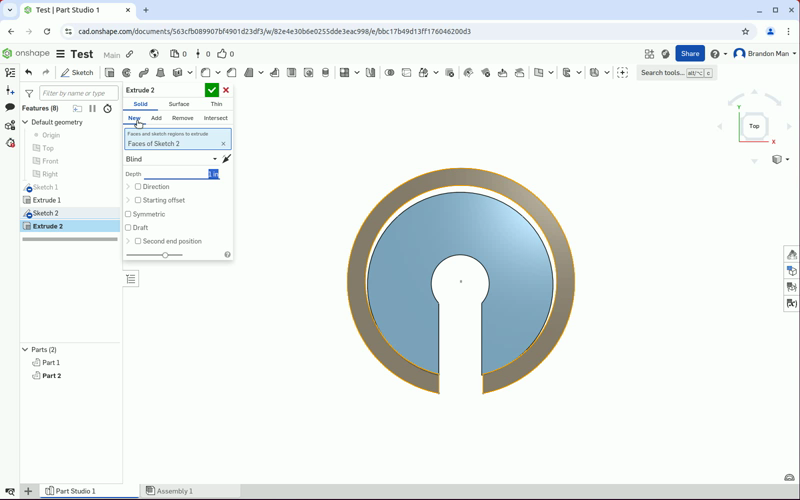
text(1.204)
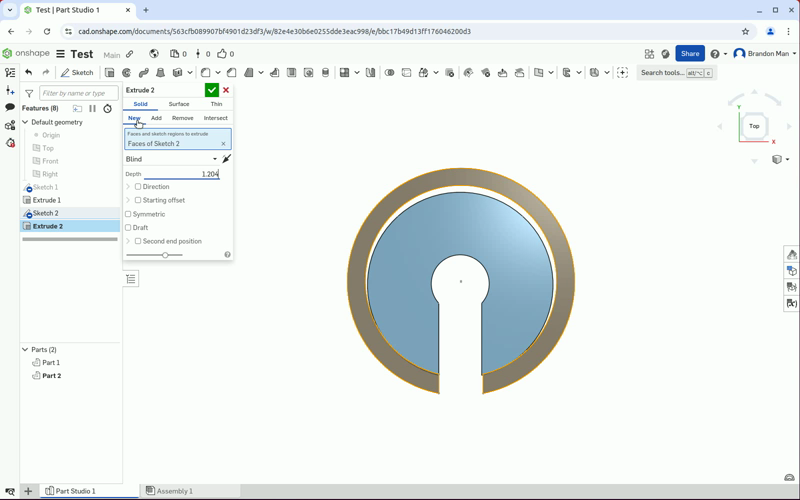
key(enter)
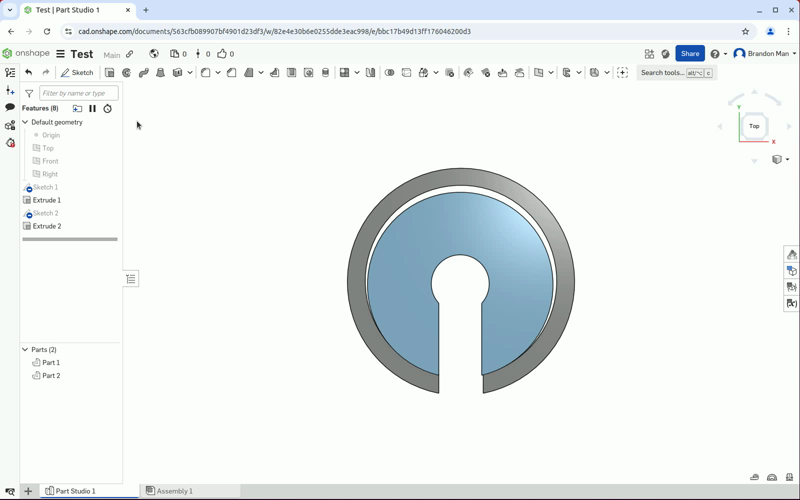
key(shift+h)
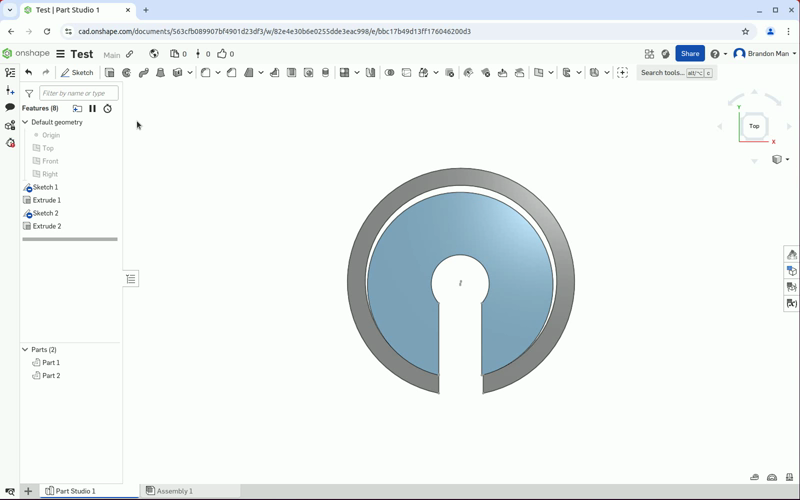
key(shift+h)
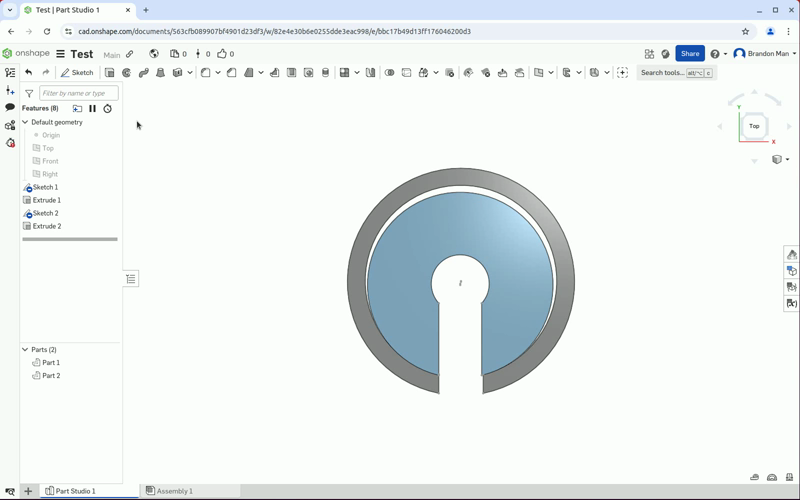
key(shift+7)
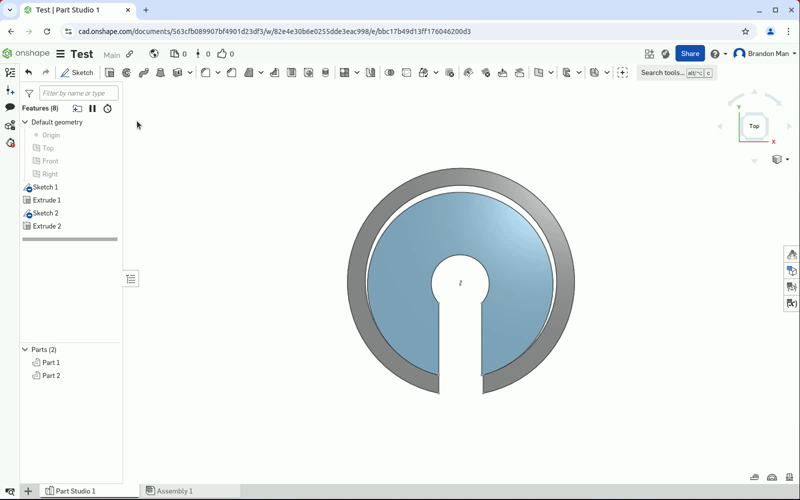
key(up, 3)
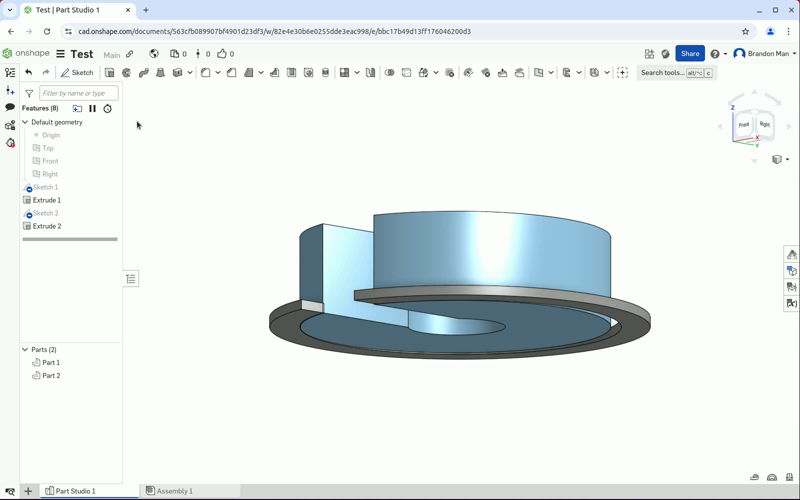
key(left, 3)
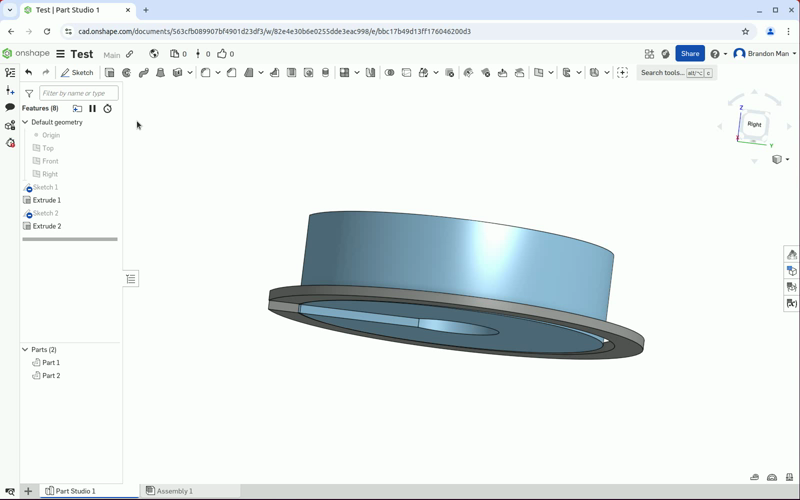
key(right, 3)
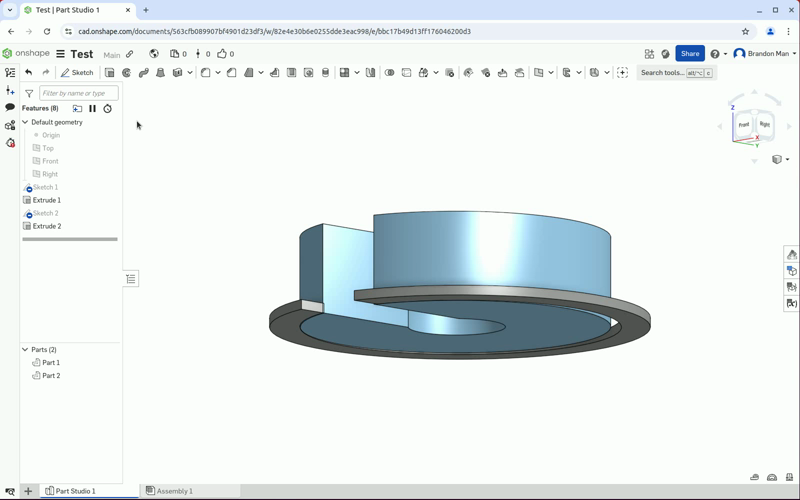
key(down, 3)
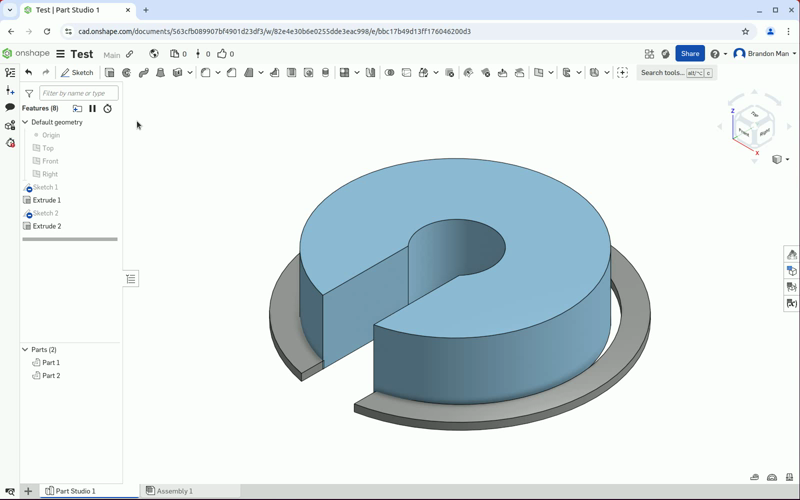
mouse_move(73, 189)
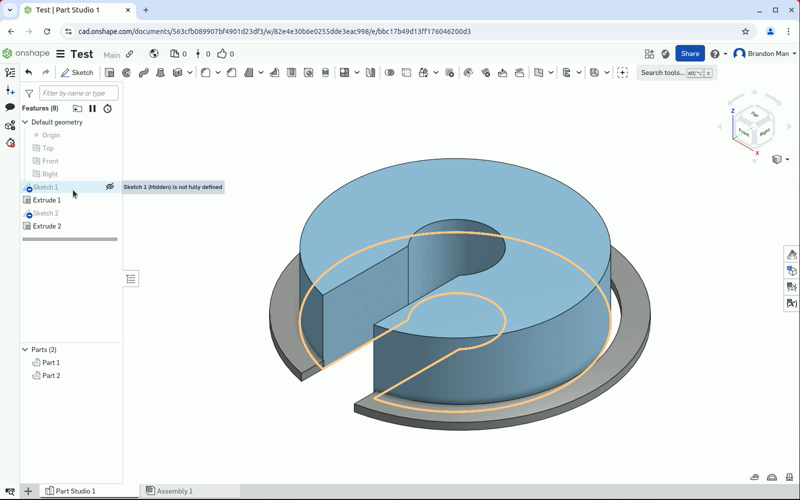
click(73, 189)